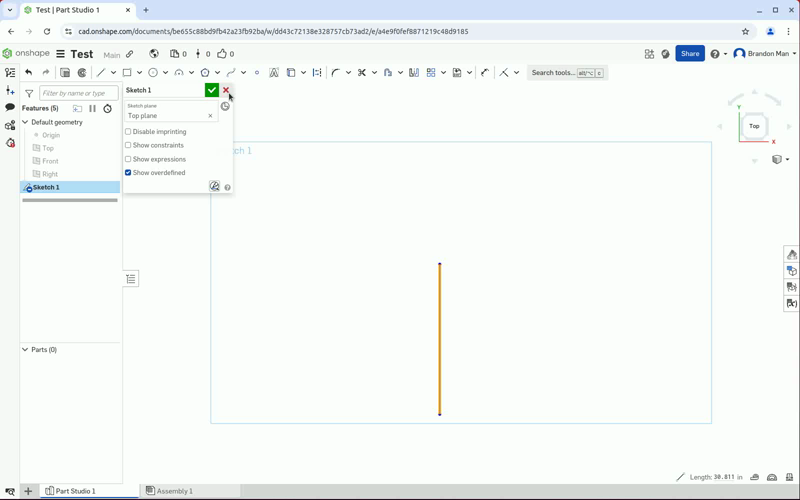
key(shift+h)
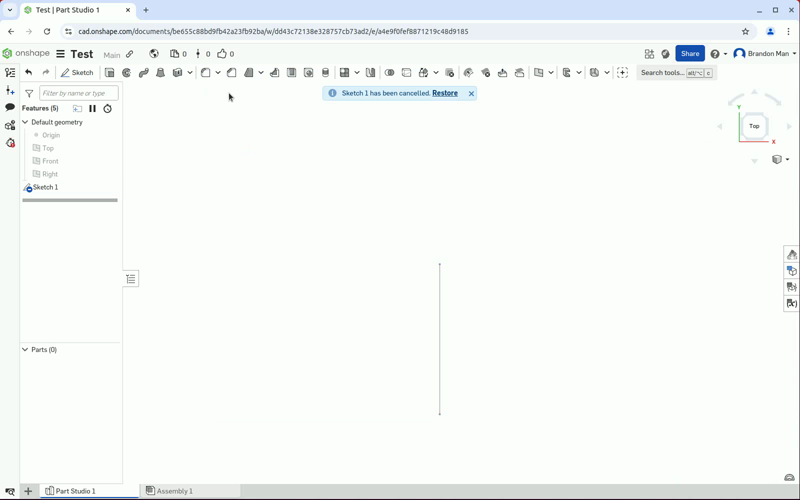
key(shift+s)
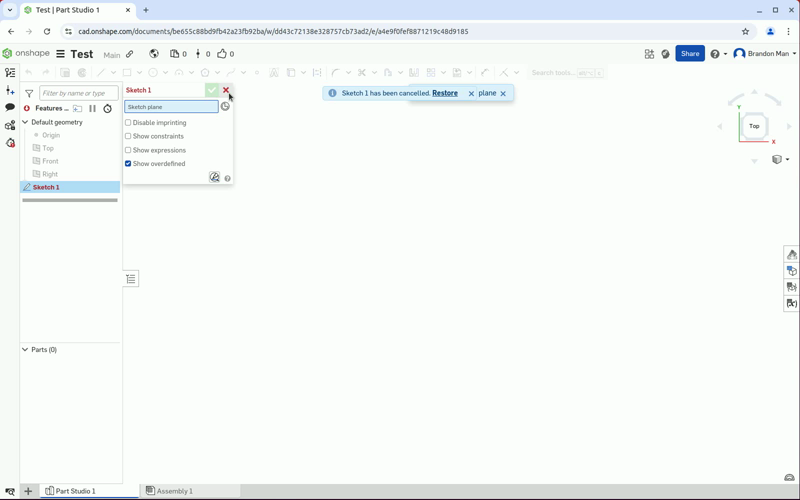
mouse_move(73, 150)
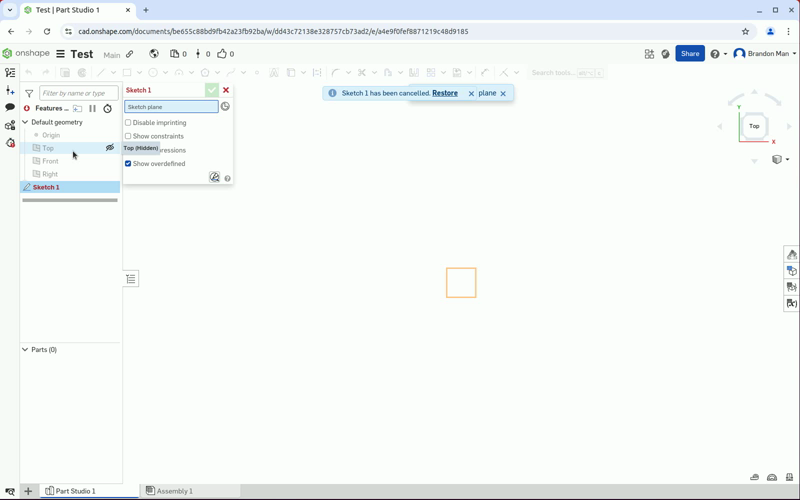
click(73, 150)
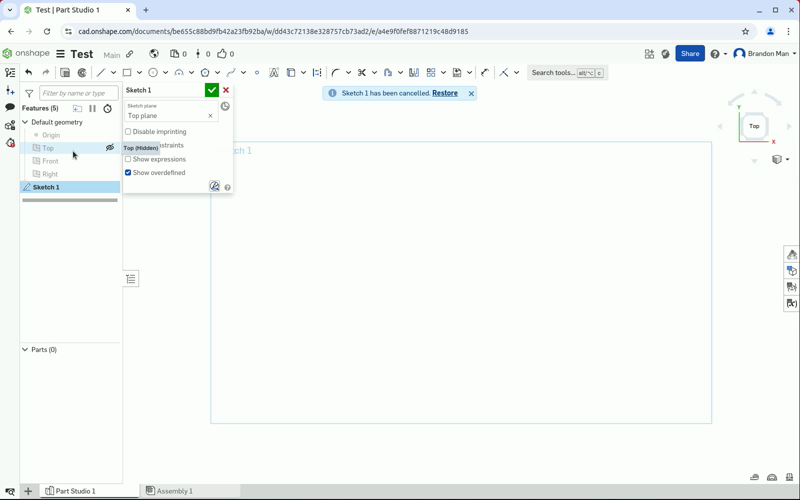
mouse_move(73, 352)
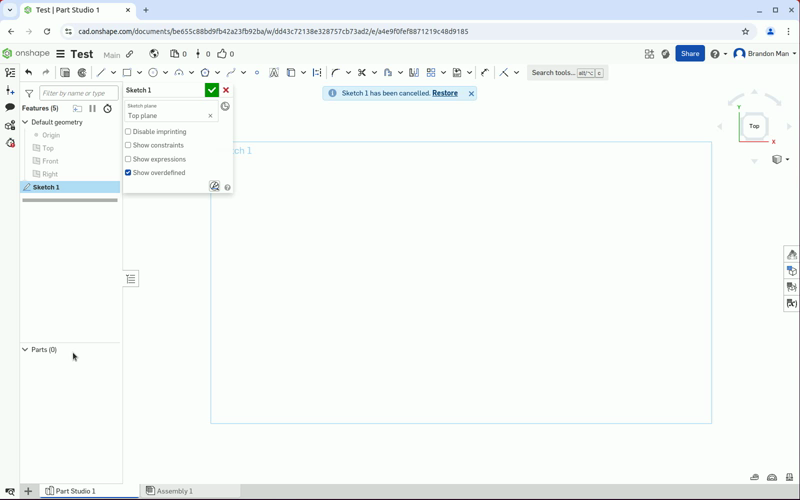
key(y)
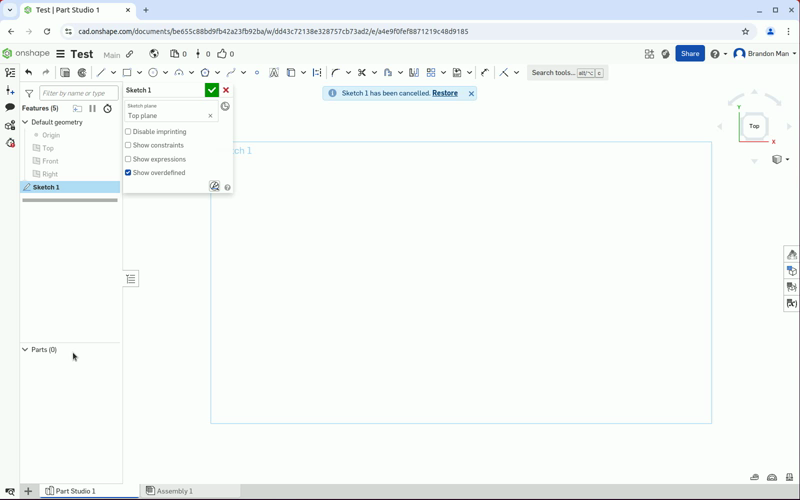
key(c)
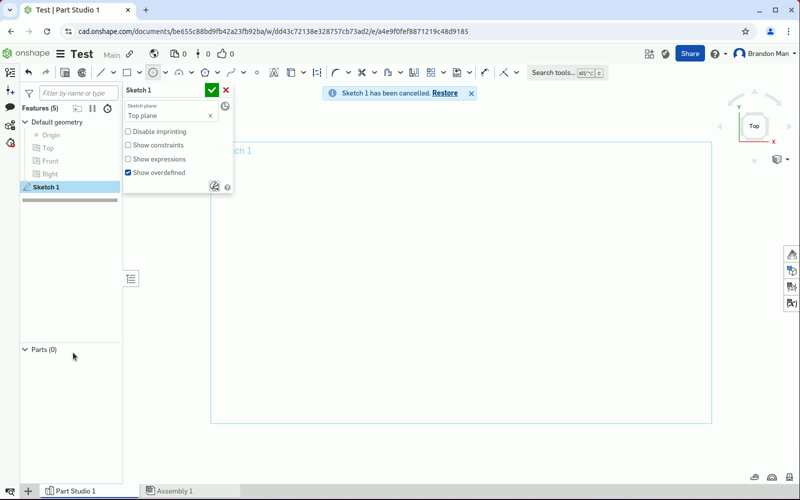
key_down(shift)
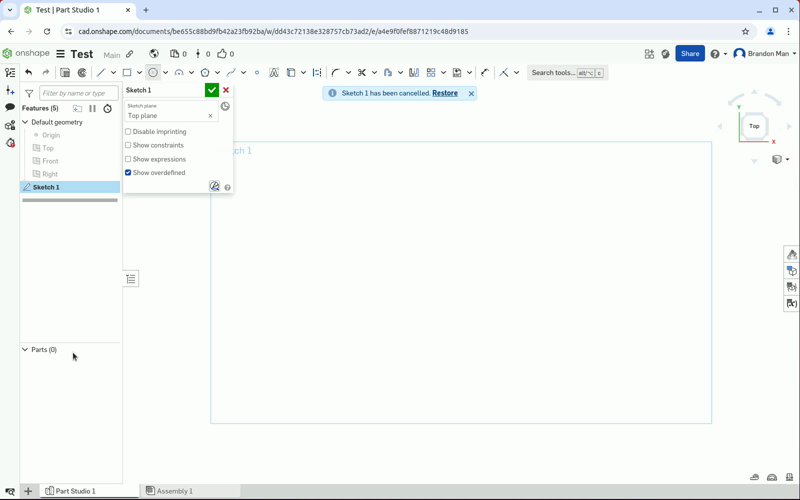
mouse_move(461, 282)
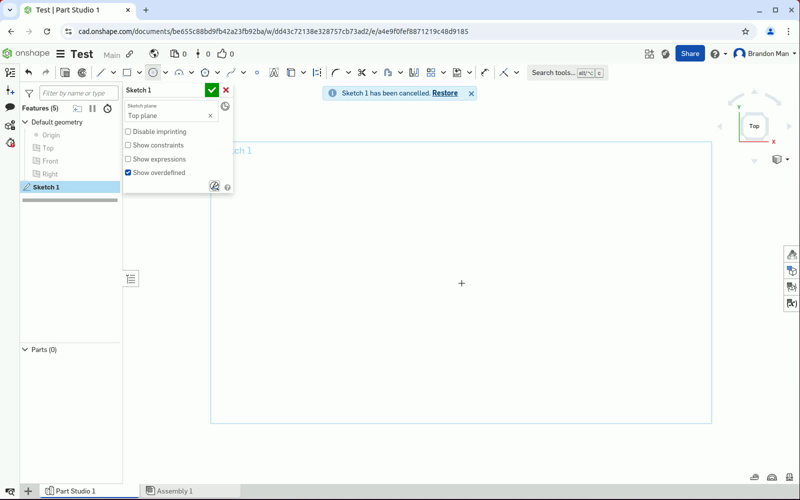
click(461, 282)
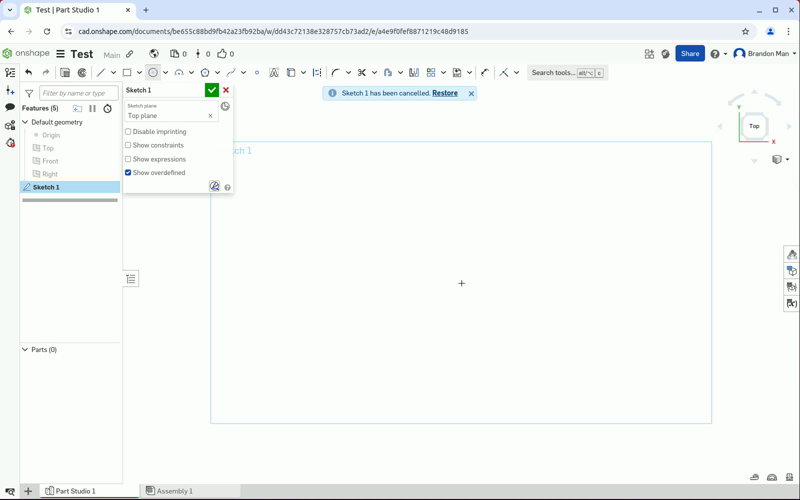
key_up(shift)
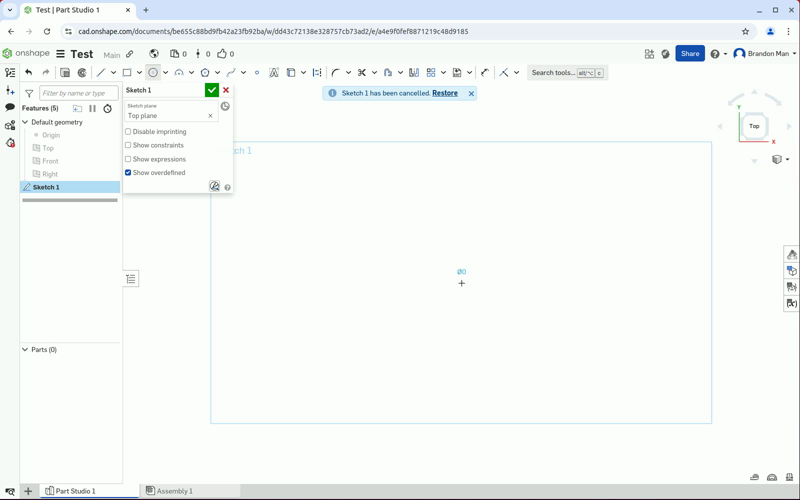
mouse_move(547, 282)
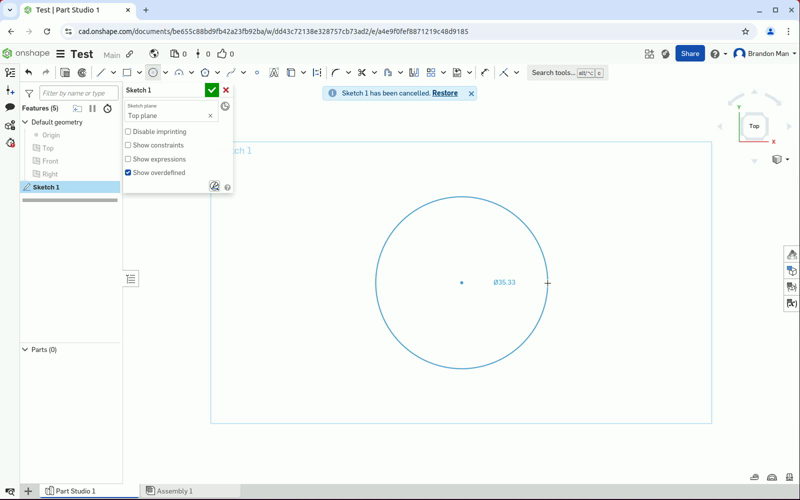
click(547, 282)
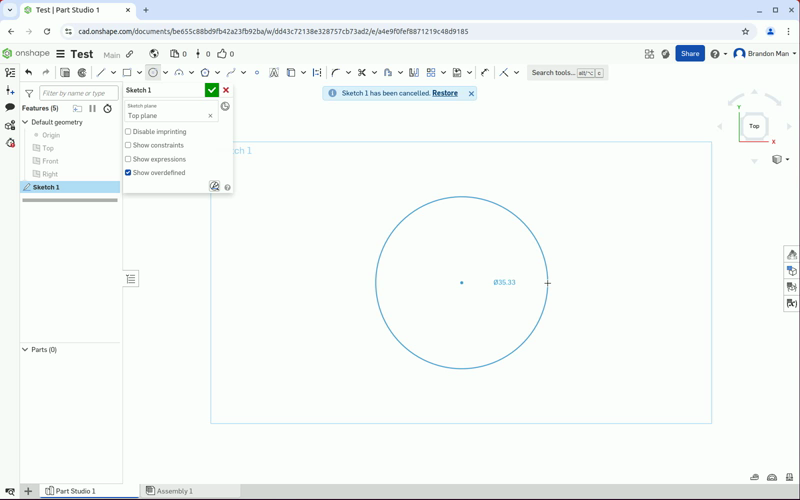
key(esc)
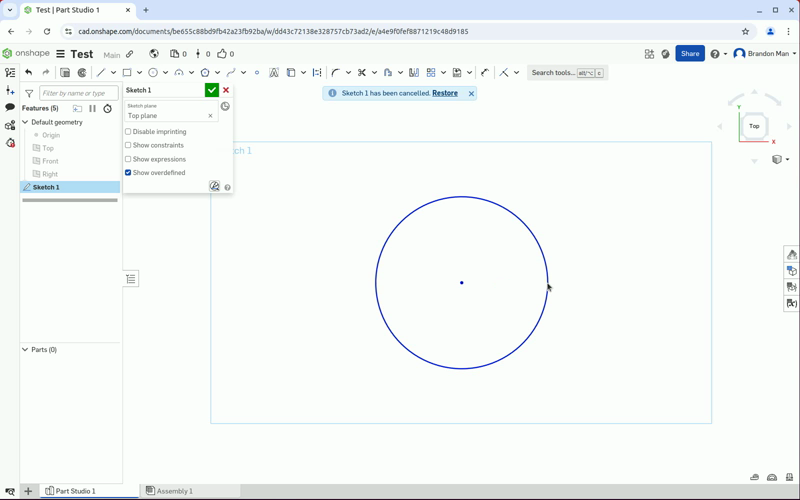
key(c)
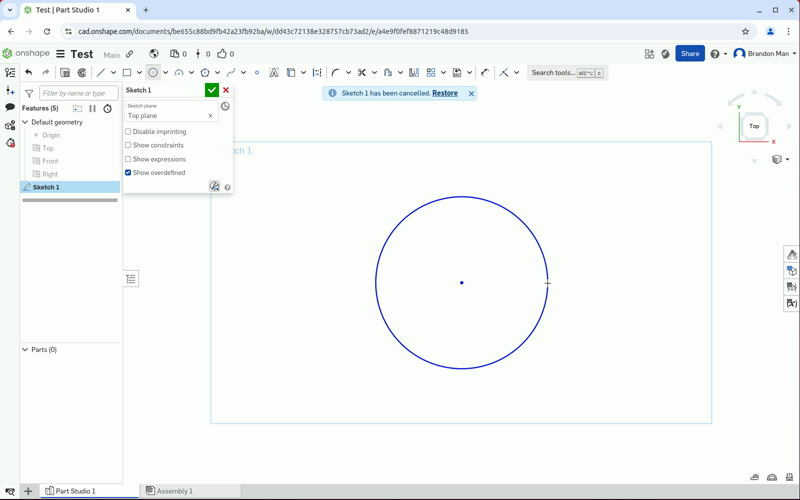
key_down(shift)
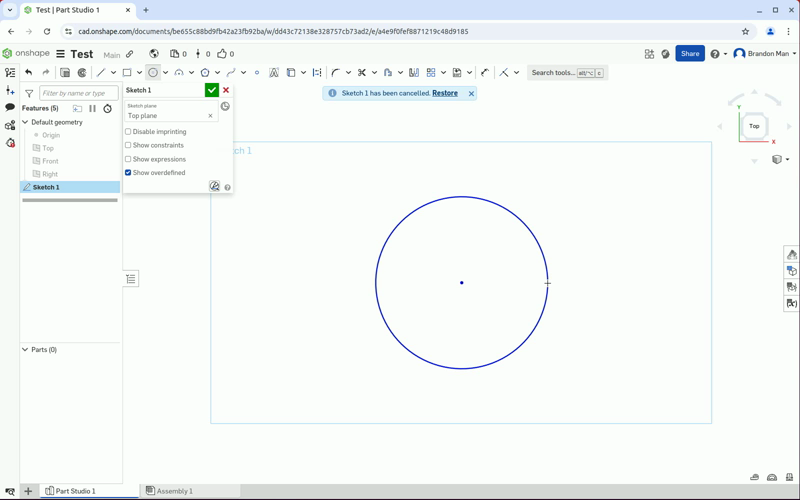
mouse_move(461, 282)
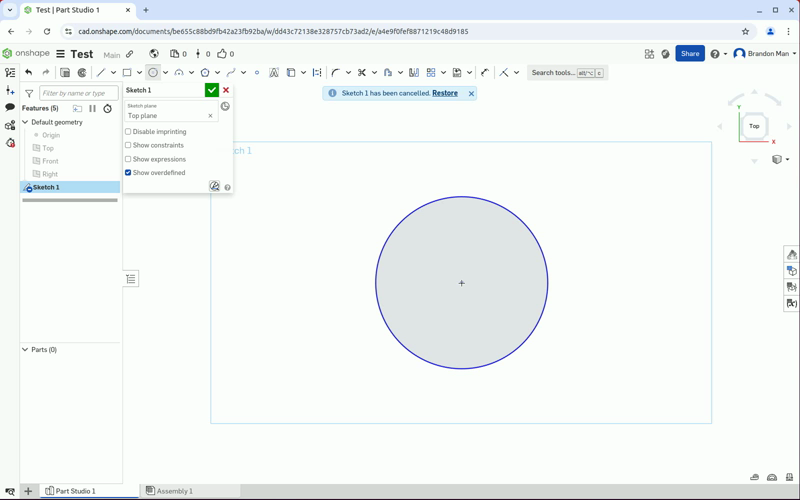
click(461, 282)
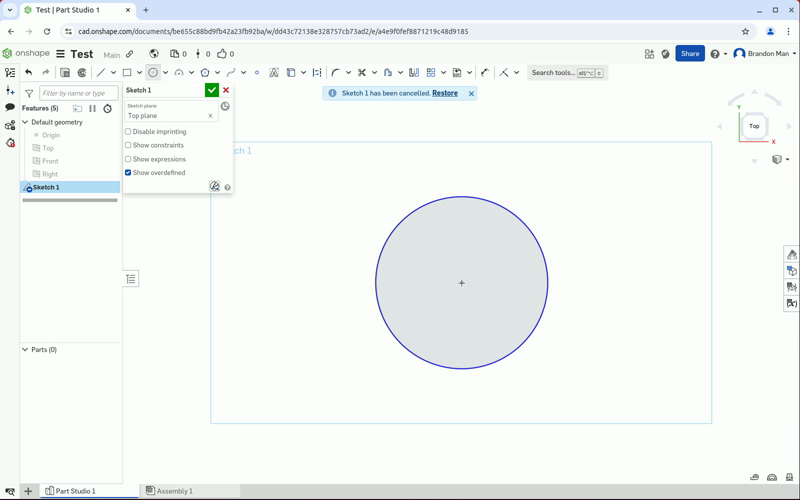
key_up(shift)
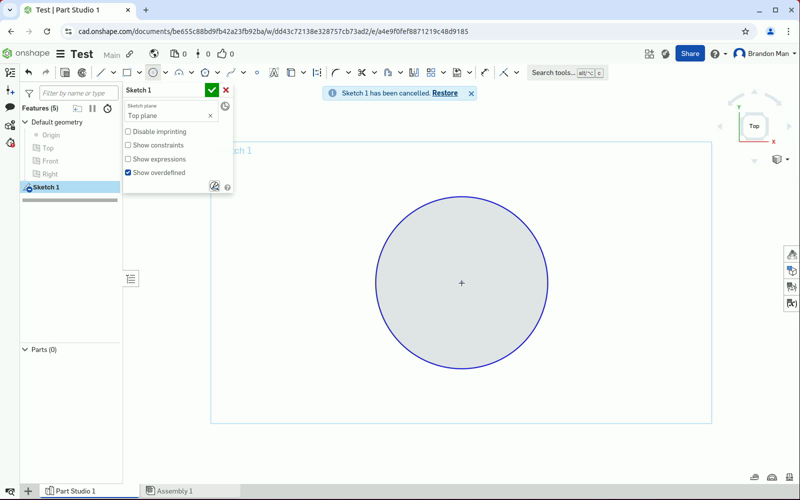
mouse_move(474, 282)
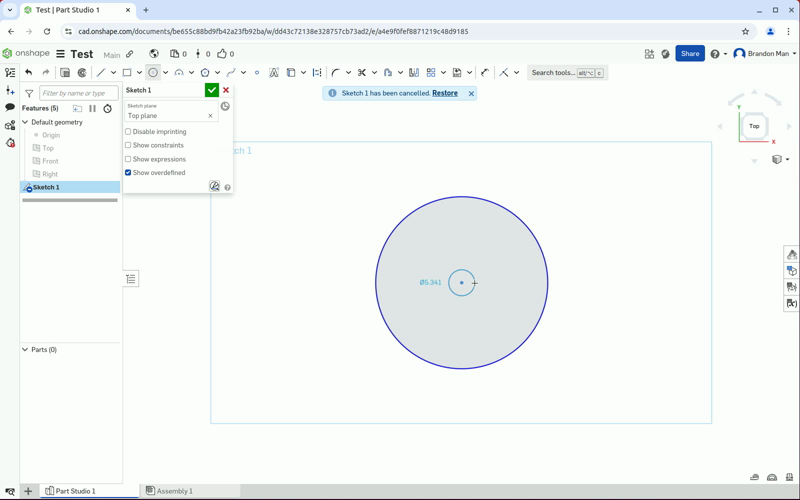
click(474, 282)
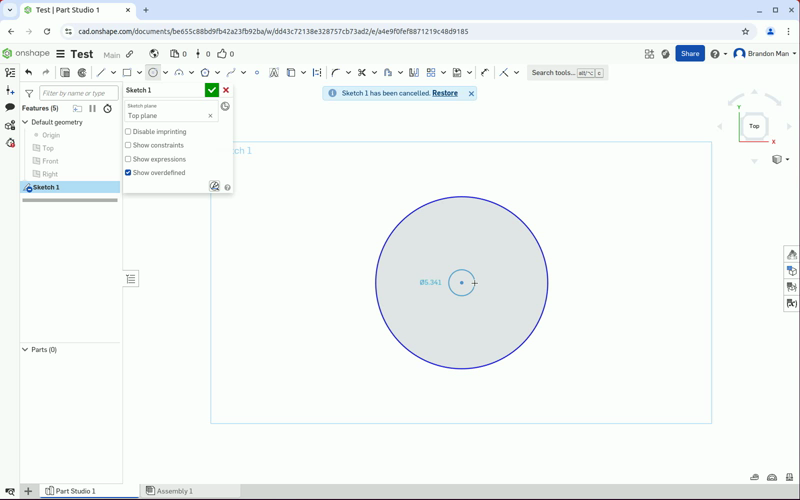
key(esc)
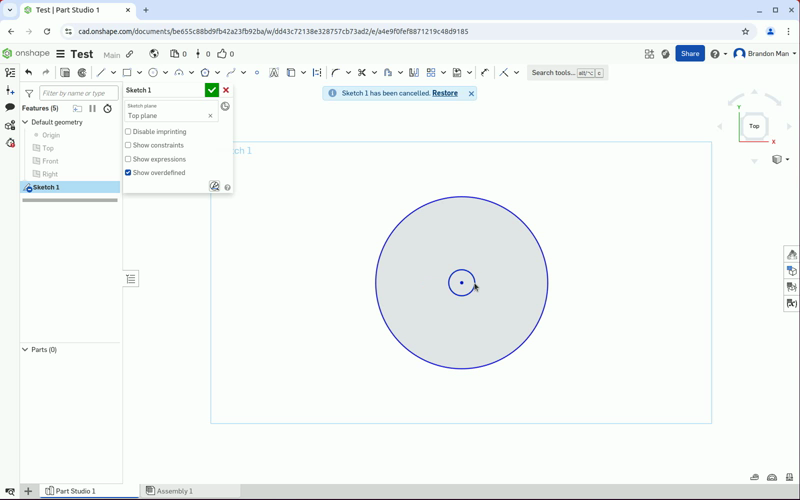
mouse_move(460, 341)
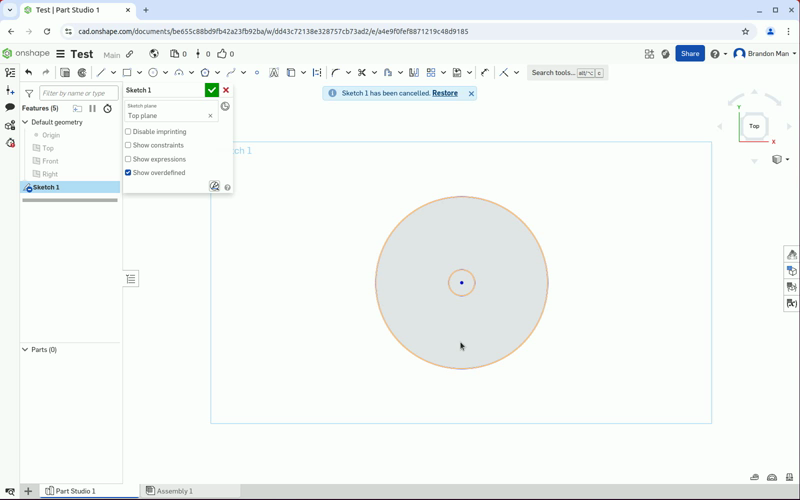
click(460, 341)
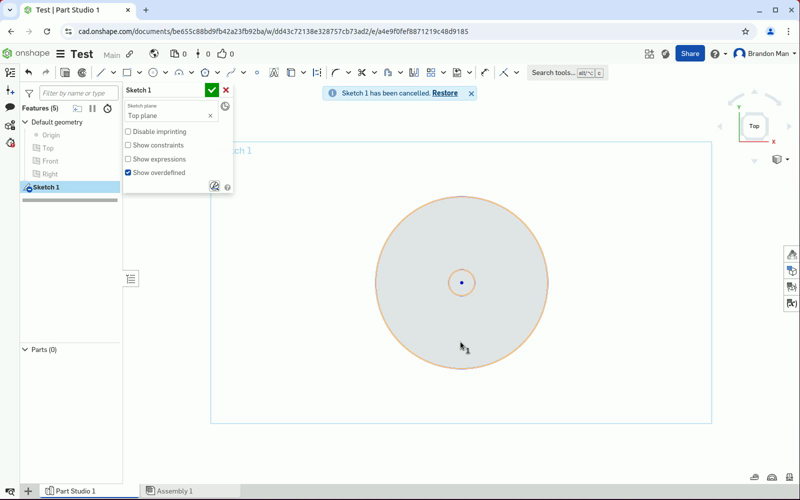
mouse_move(73, 352)
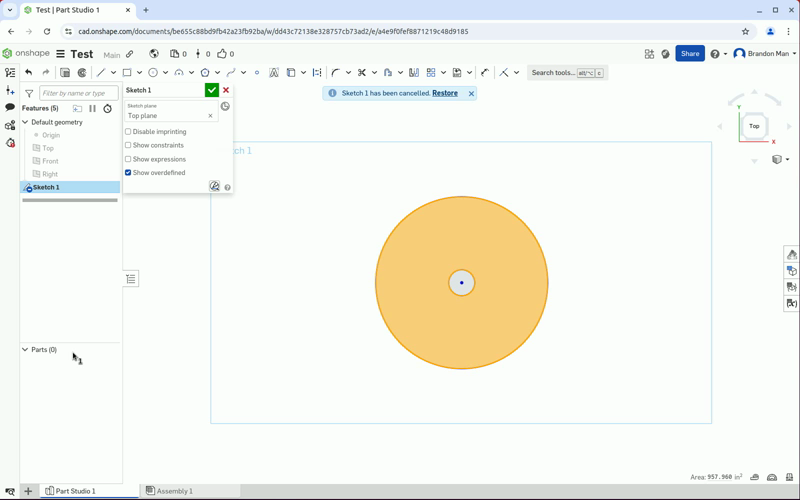
key(shift+y)
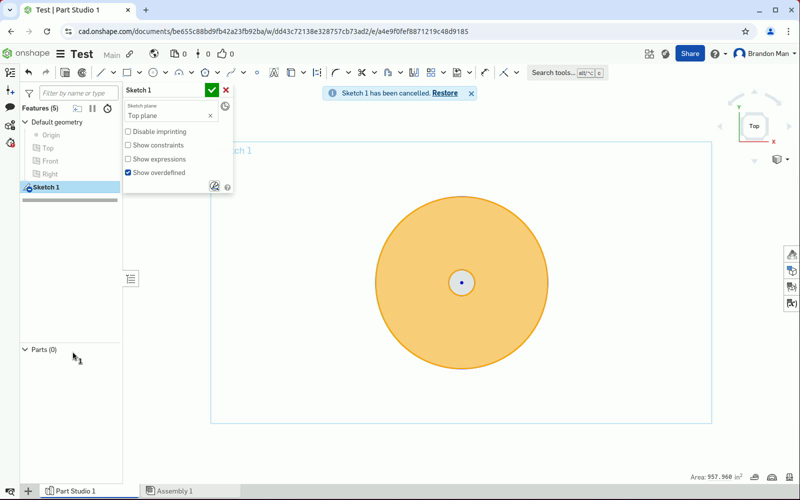
key(shift+e)
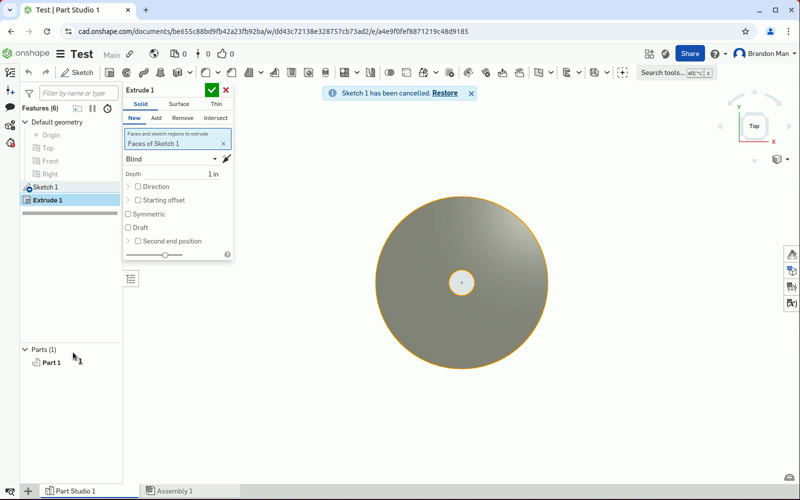
mouse_move(143, 106)
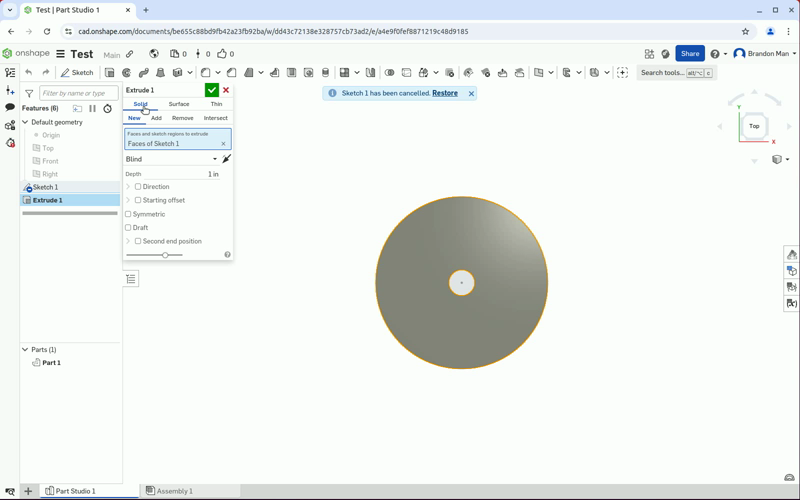
click(143, 106)
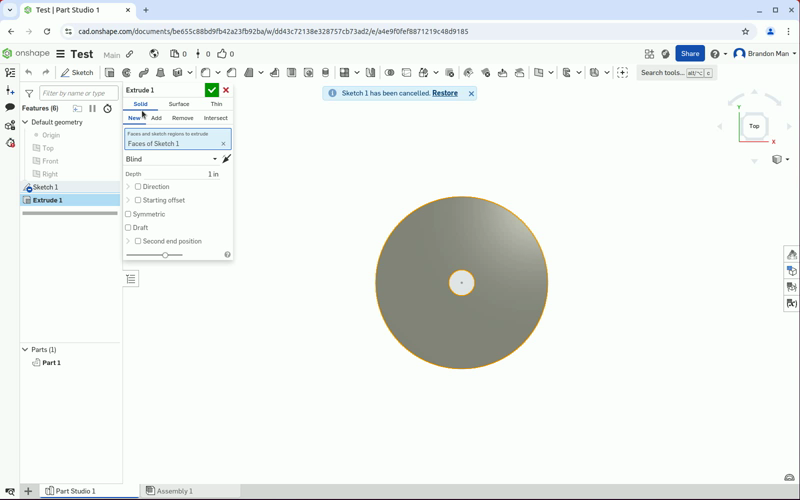
mouse_move(137, 120)
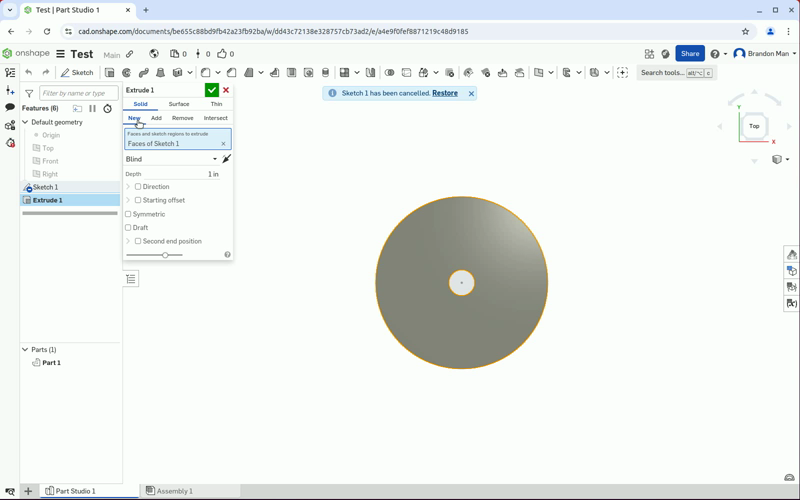
click(137, 120)
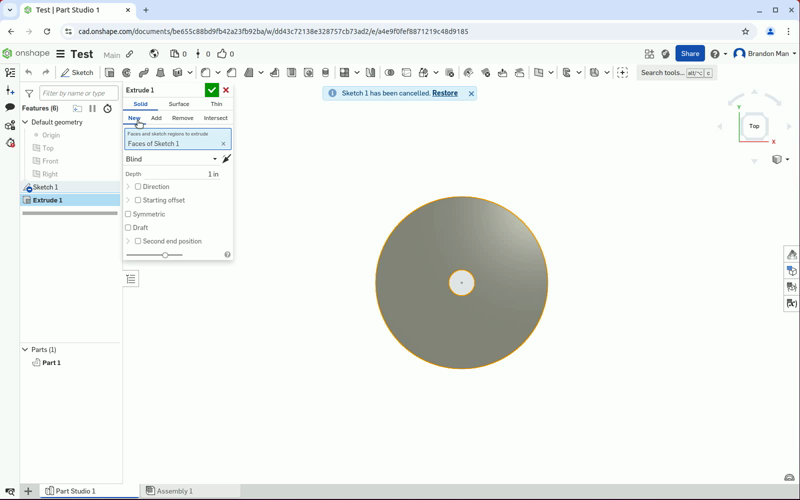
key(tab, 4)
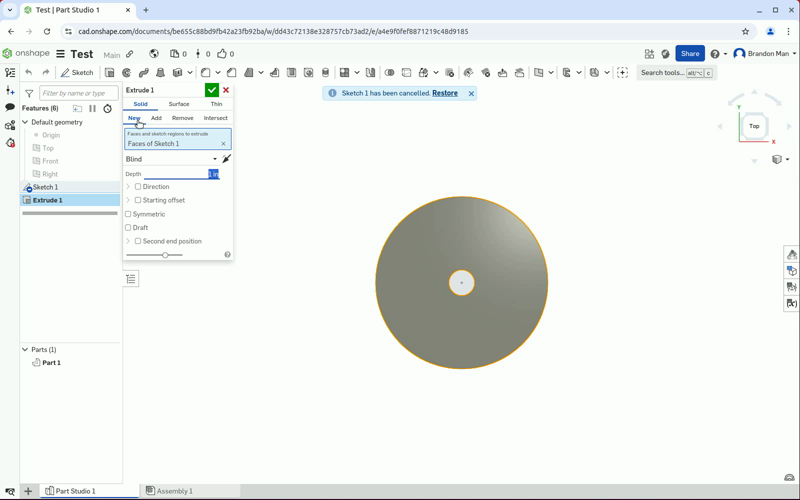
text(5.055)
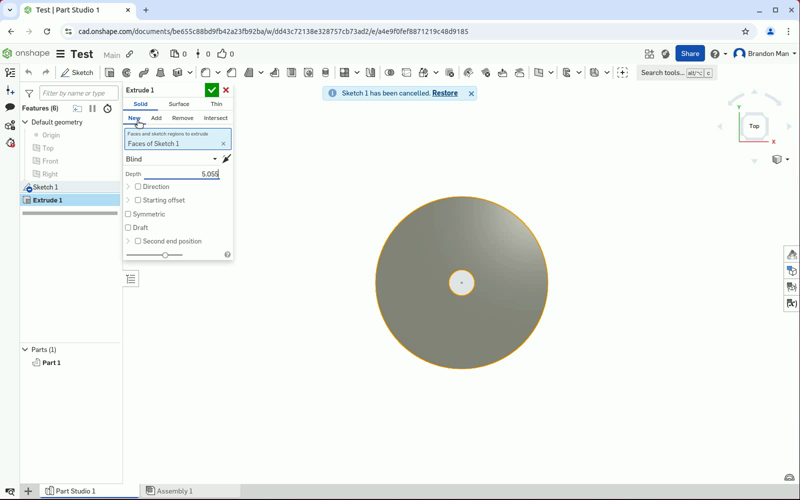
key(enter)
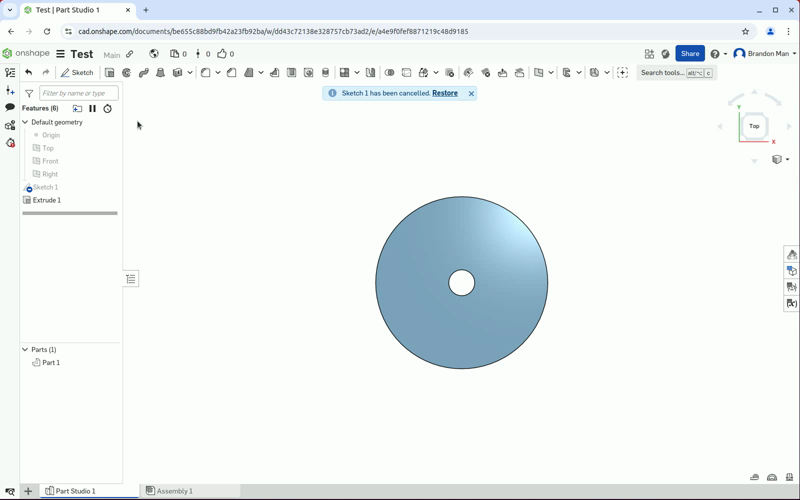
key(shift+h)
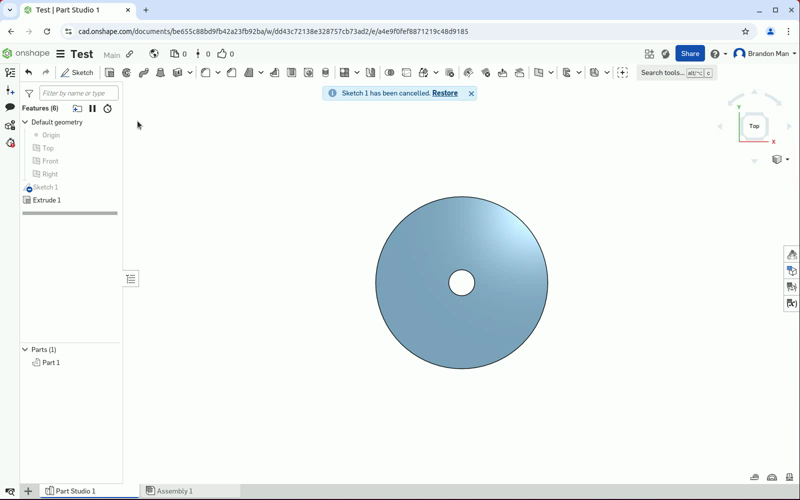
key(shift+h)
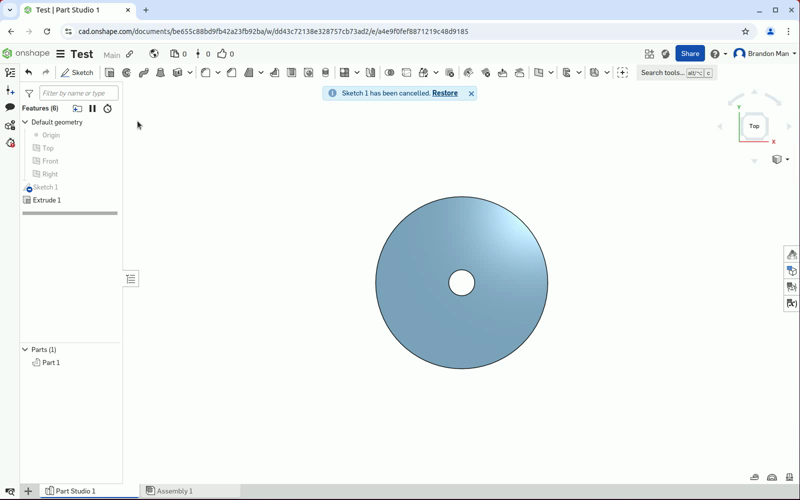
mouse_move(73, 189)
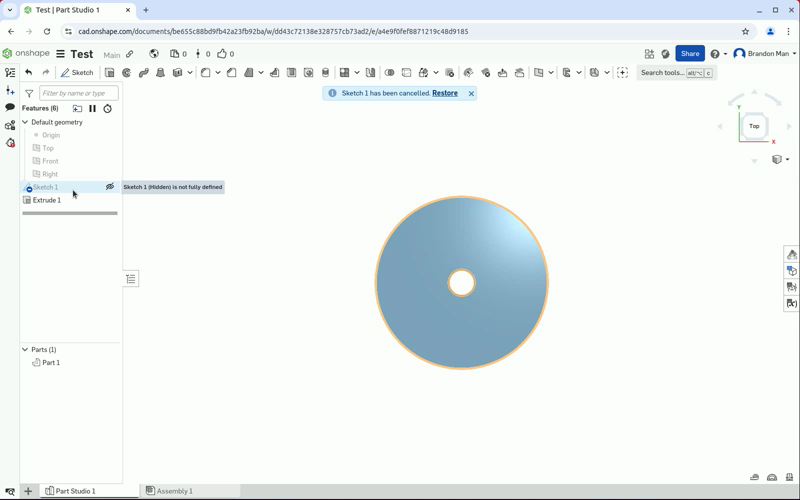
click(73, 189)
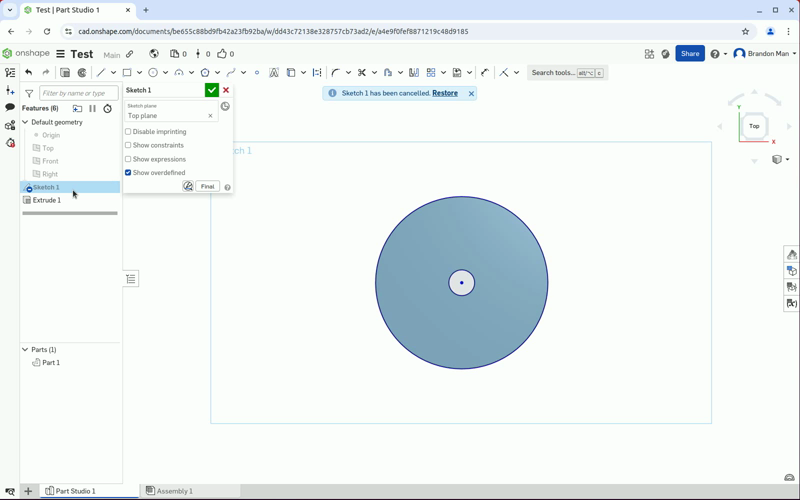
mouse_move(229, 92)
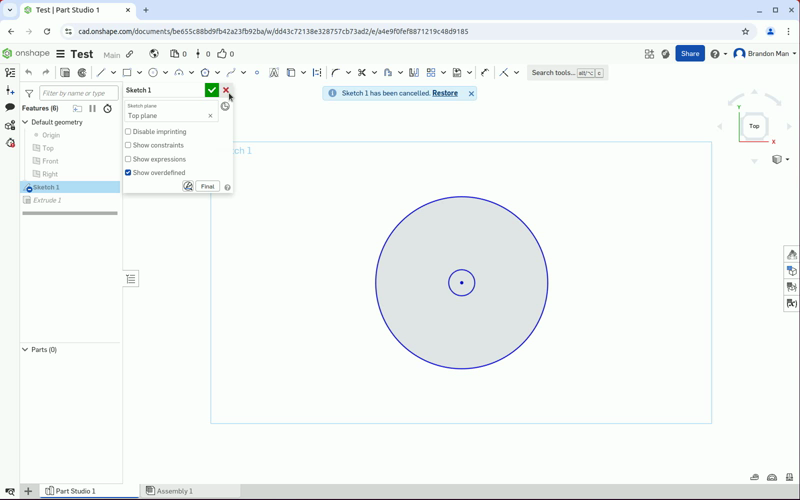
click(229, 92)
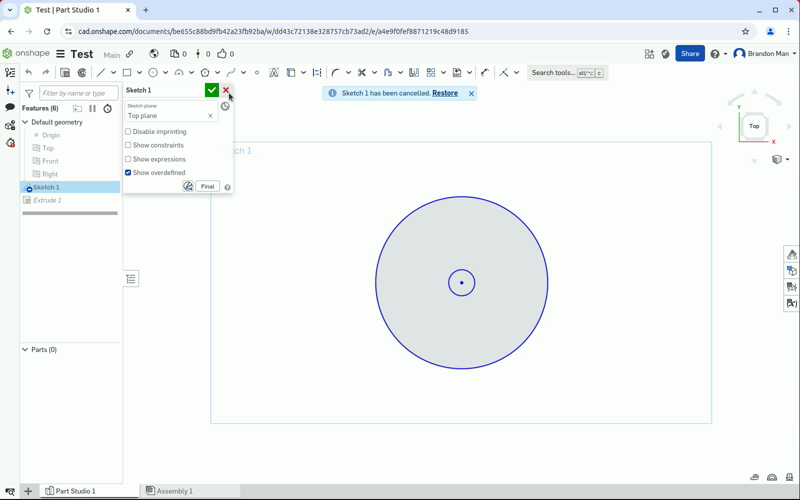
key(shift+s)
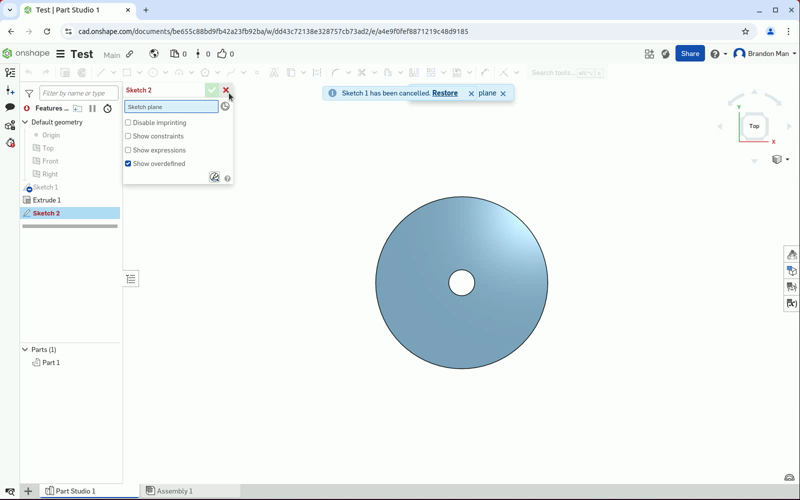
mouse_move(73, 150)
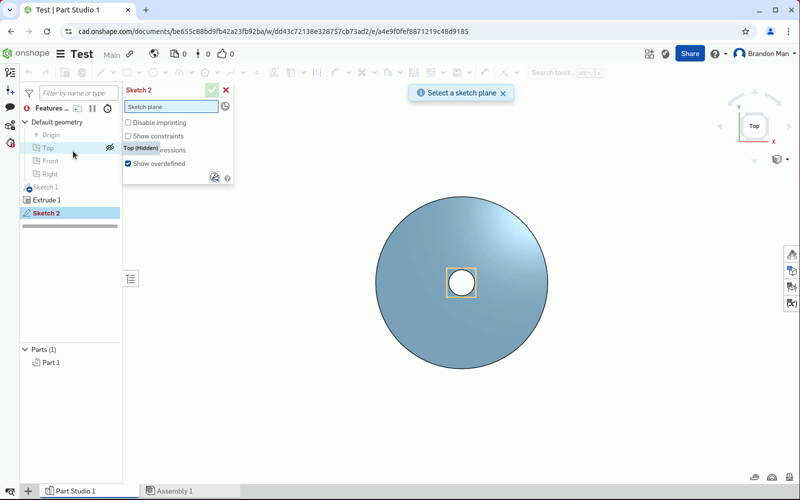
click(73, 150)
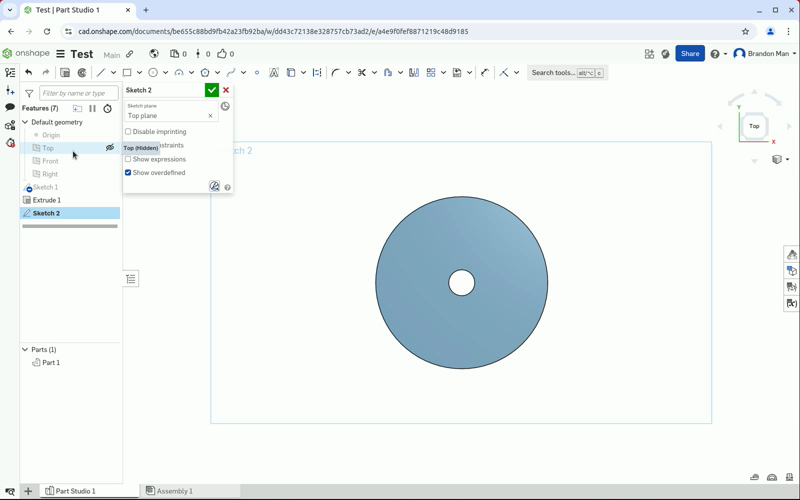
mouse_move(73, 352)
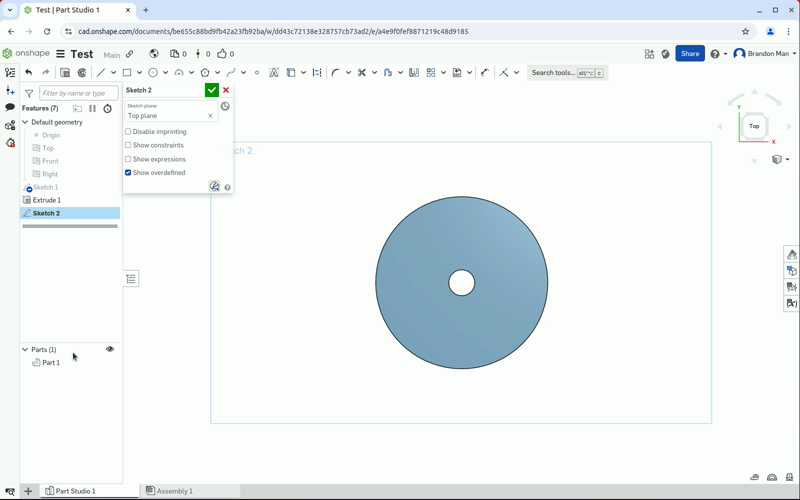
key(y)
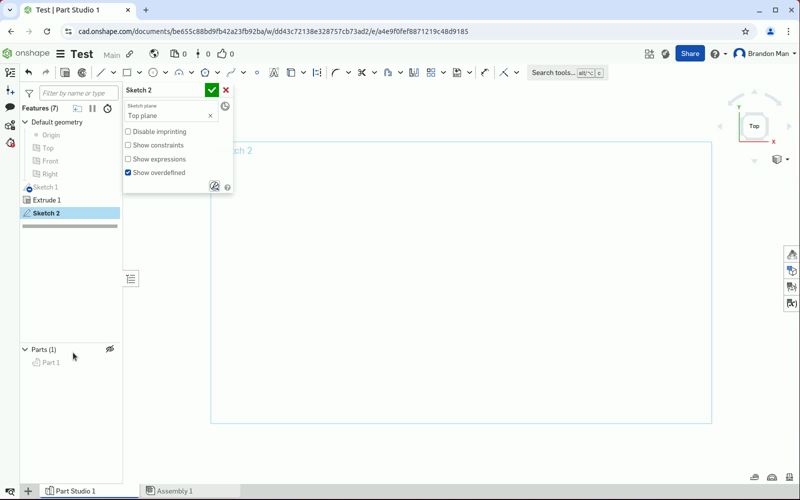
key(a)
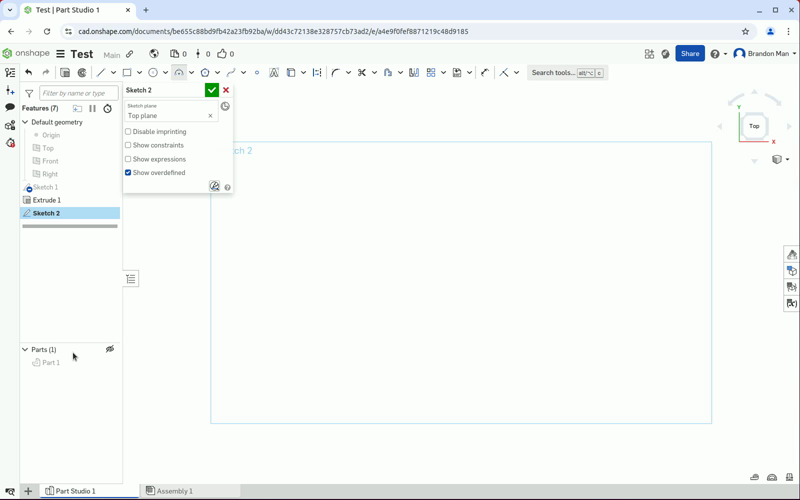
key_down(shift)
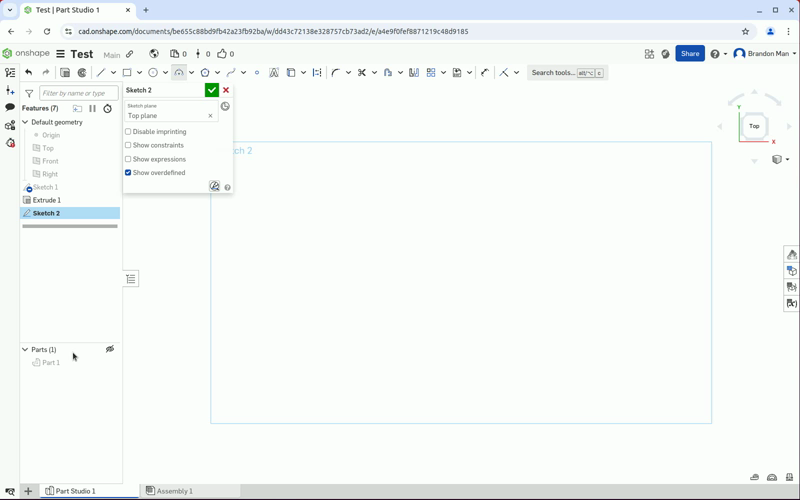
mouse_move(441, 200)
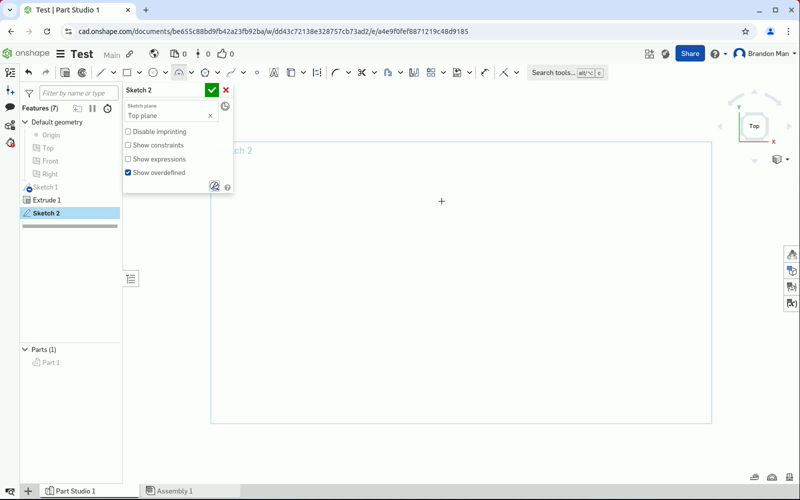
click(441, 200)
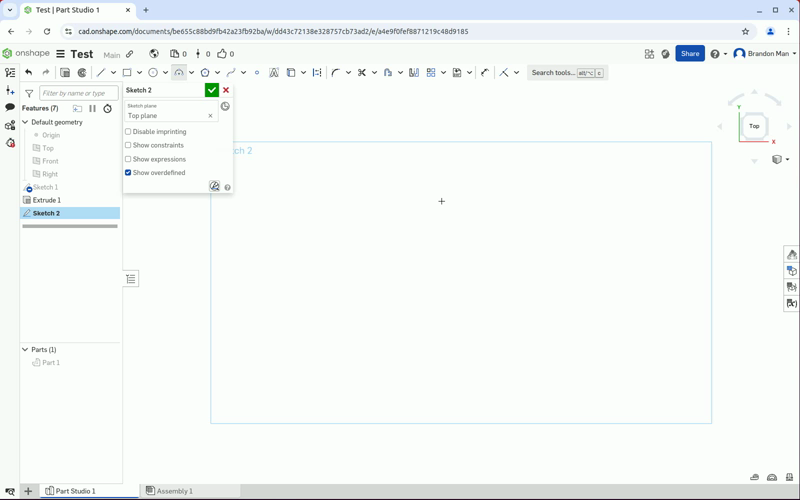
key_up(shift)
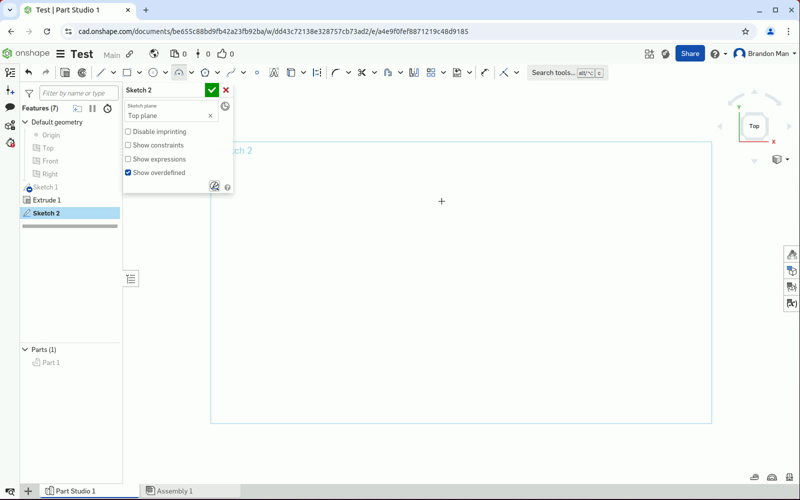
key_down(shift)
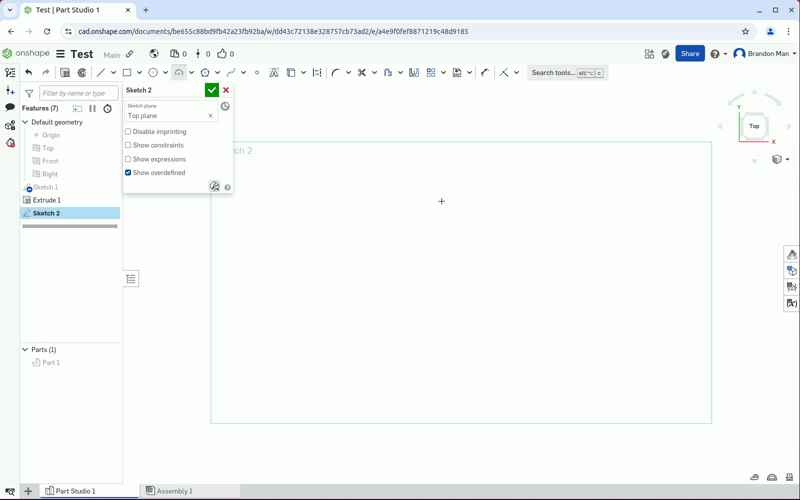
mouse_move(479, 200)
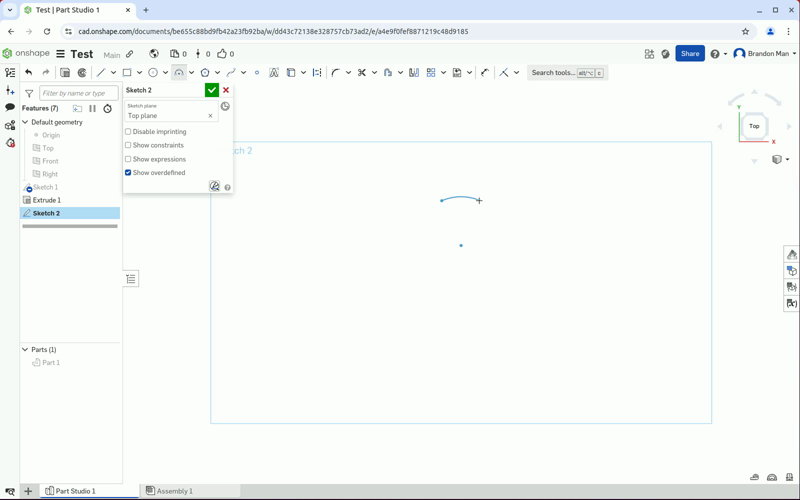
click(479, 200)
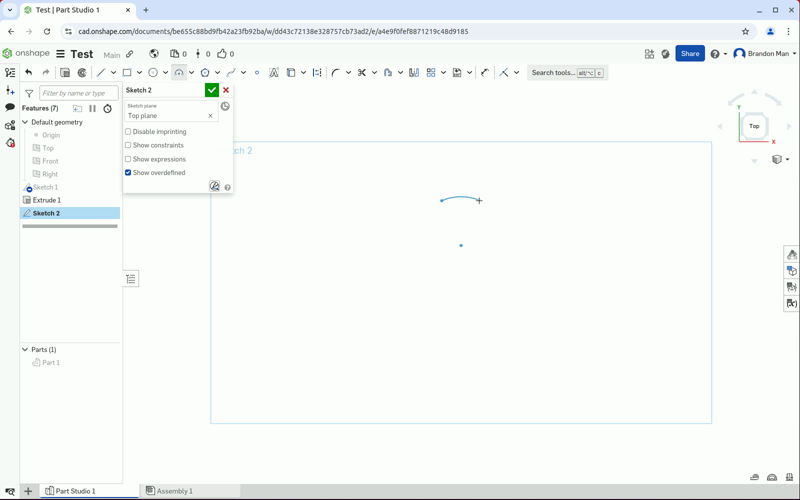
mouse_move(460, 198)
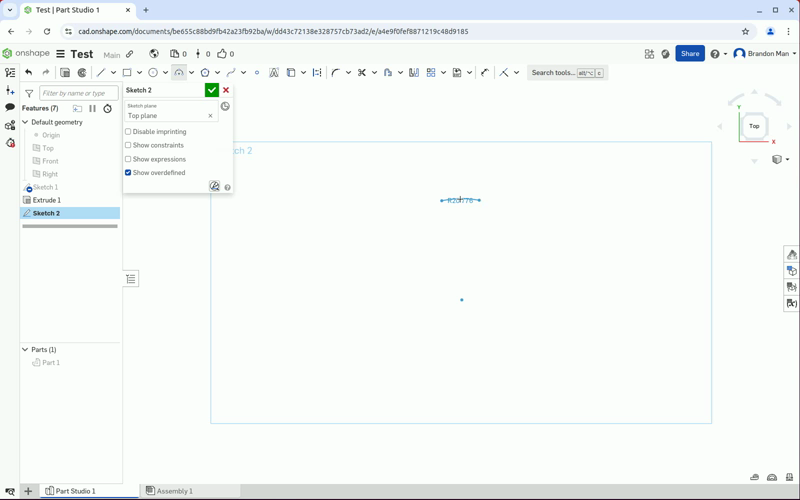
click(460, 198)
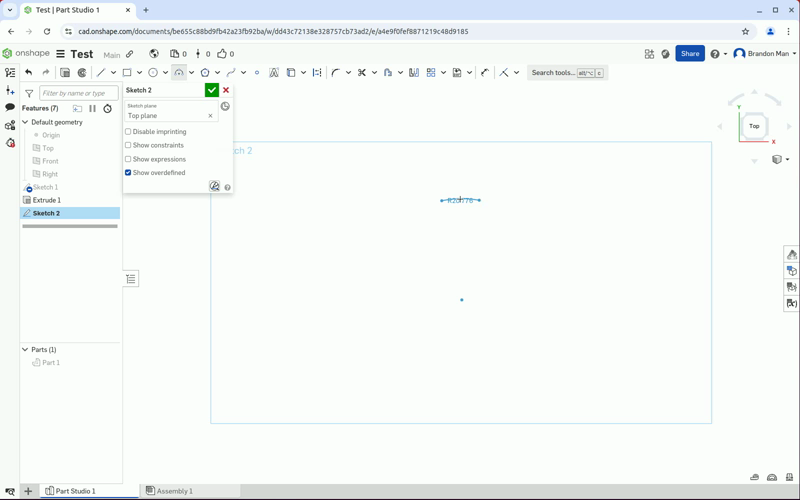
key_up(shift)
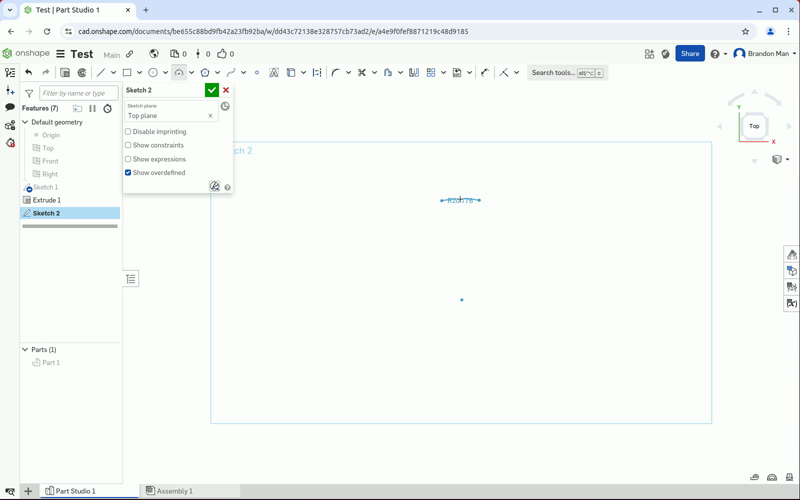
key(esc)
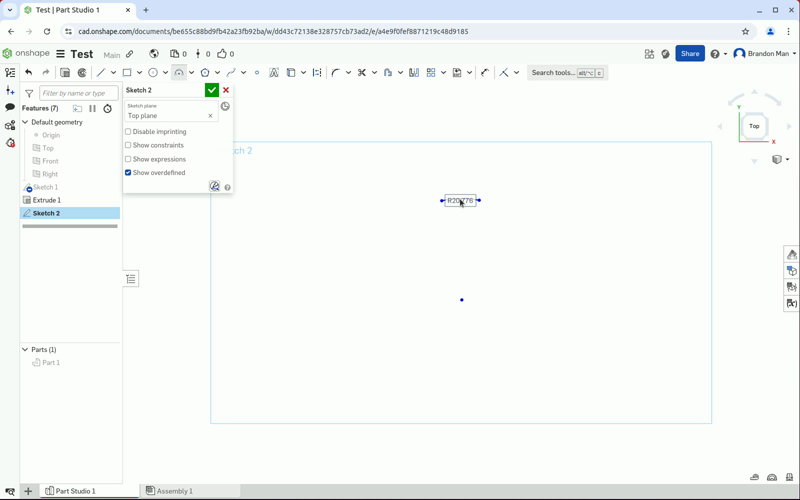
key(l)
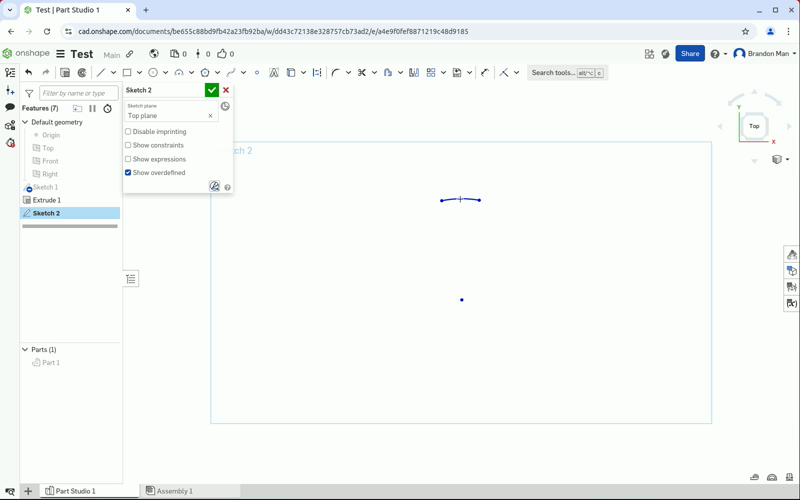
mouse_move(479, 200)
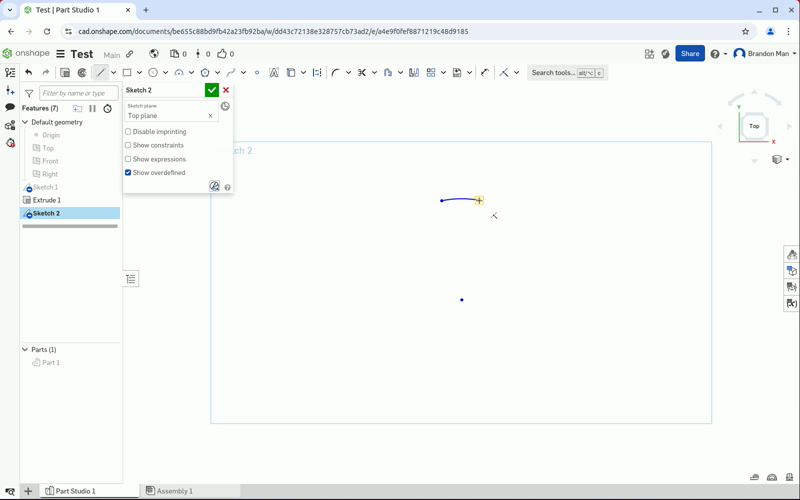
click(479, 200)
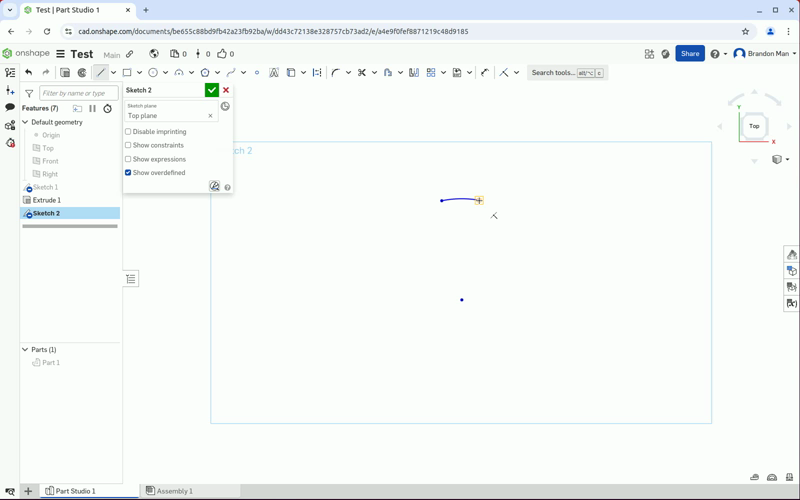
key_down(shift)
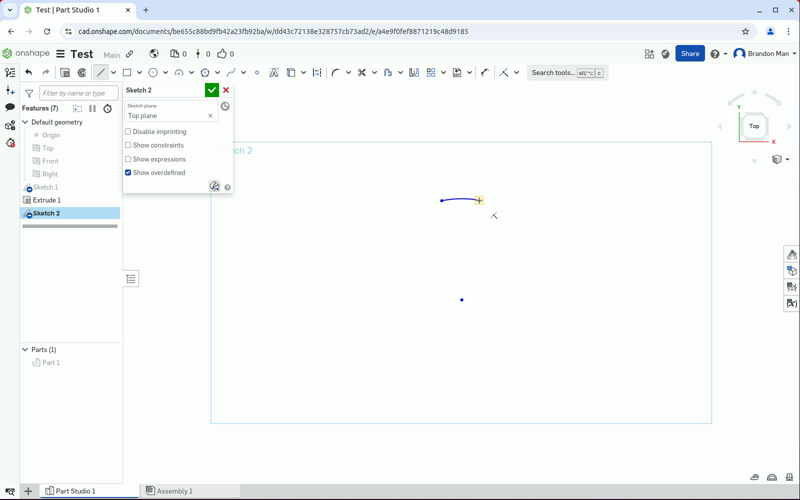
mouse_move(509, 200)
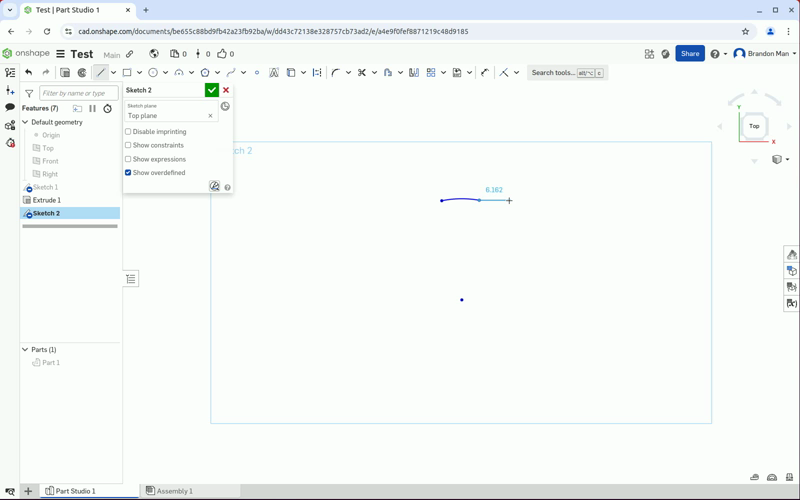
mouse_move(479, 189)
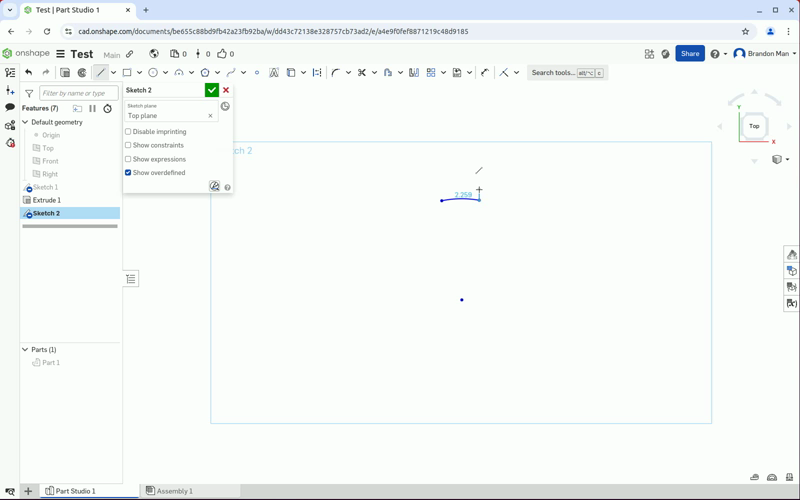
click(479, 189)
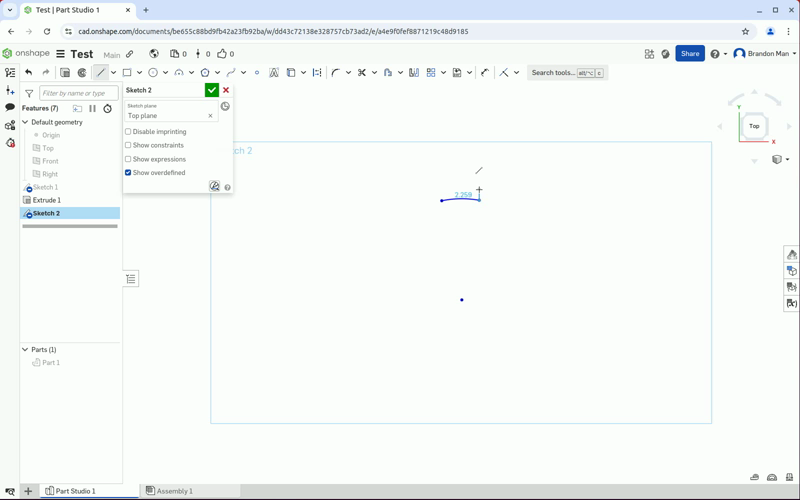
key_up(shift)
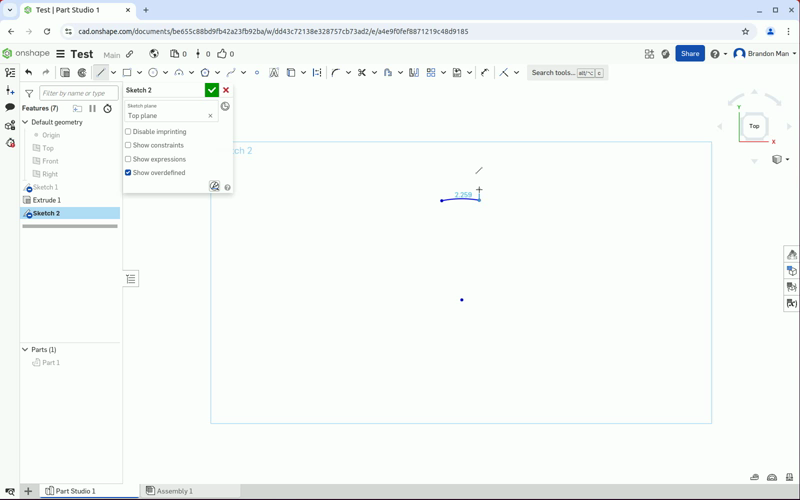
key_down(shift)
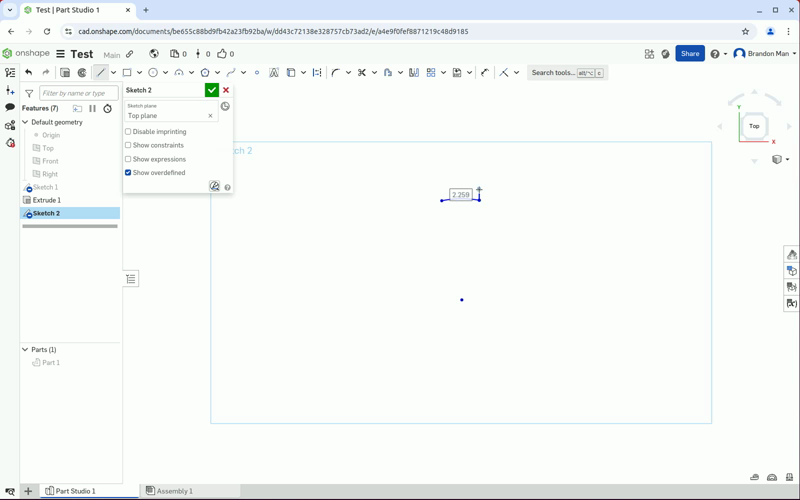
mouse_move(509, 189)
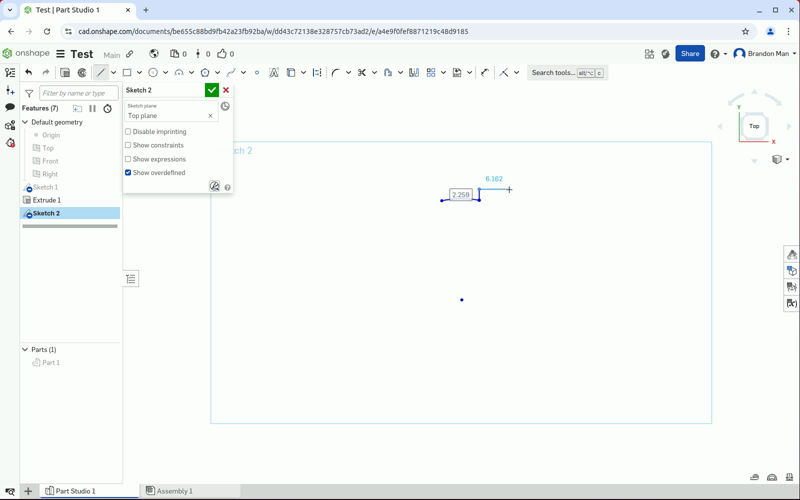
mouse_move(441, 170)
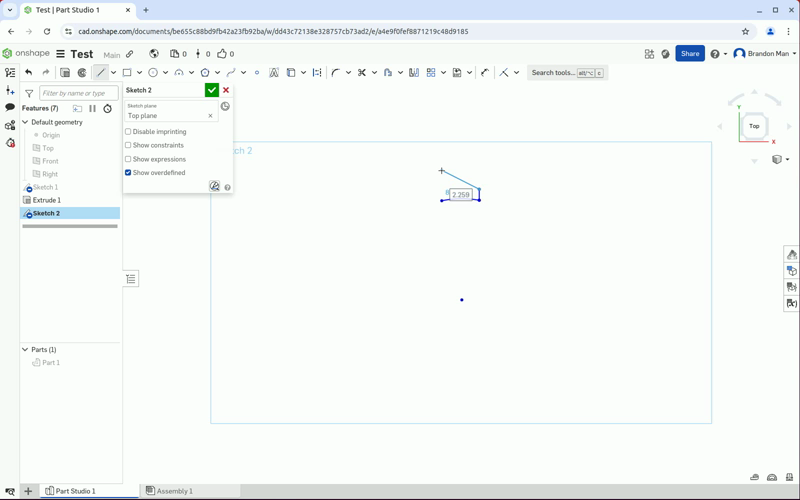
click(441, 170)
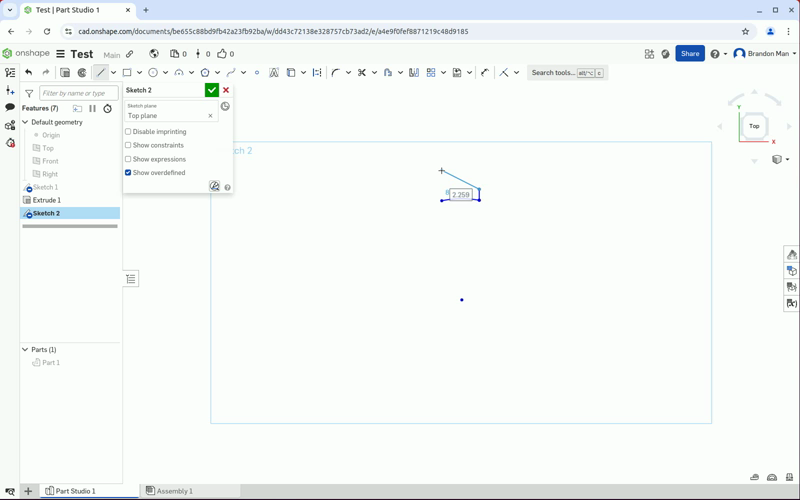
key_up(shift)
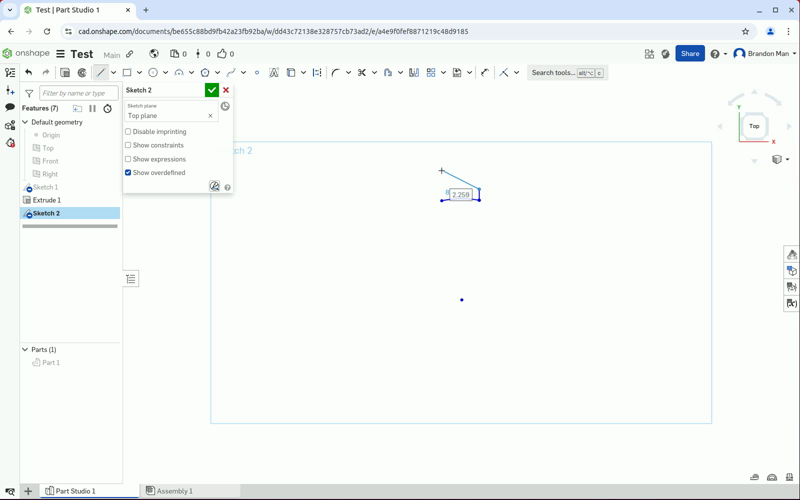
mouse_move(471, 170)
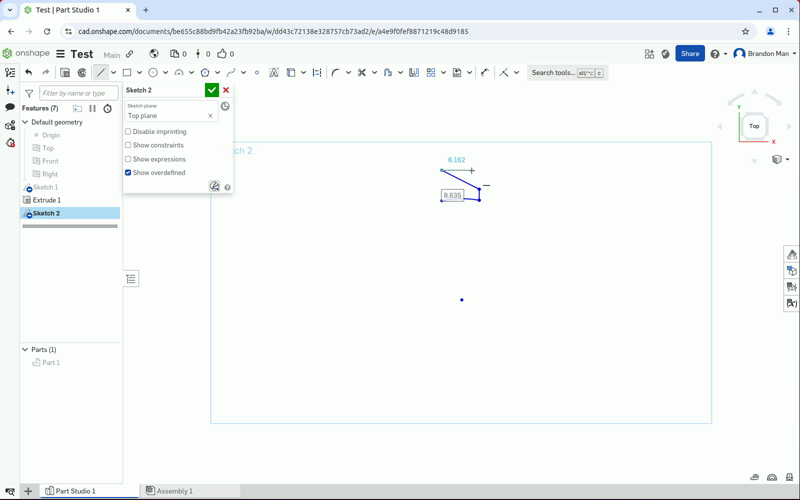
key_down(shift)
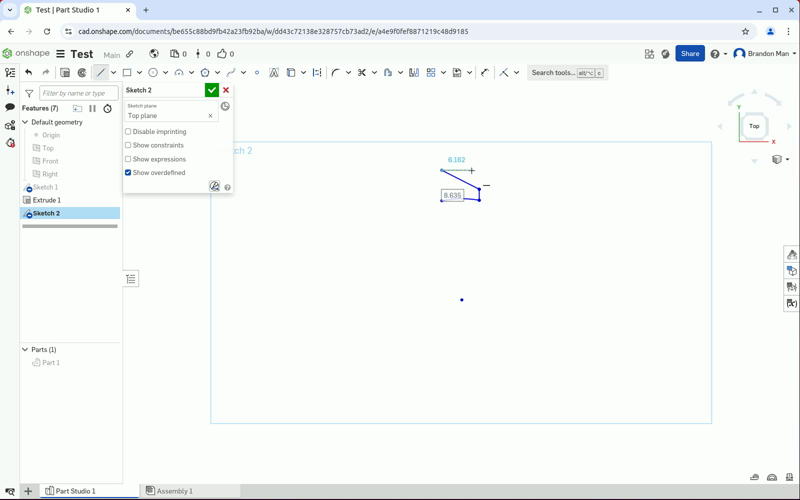
mouse_move(441, 200)
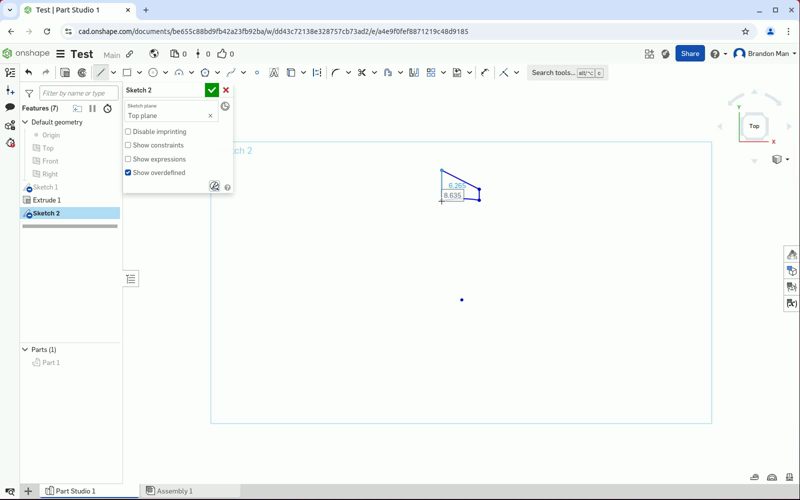
key_up(shift)
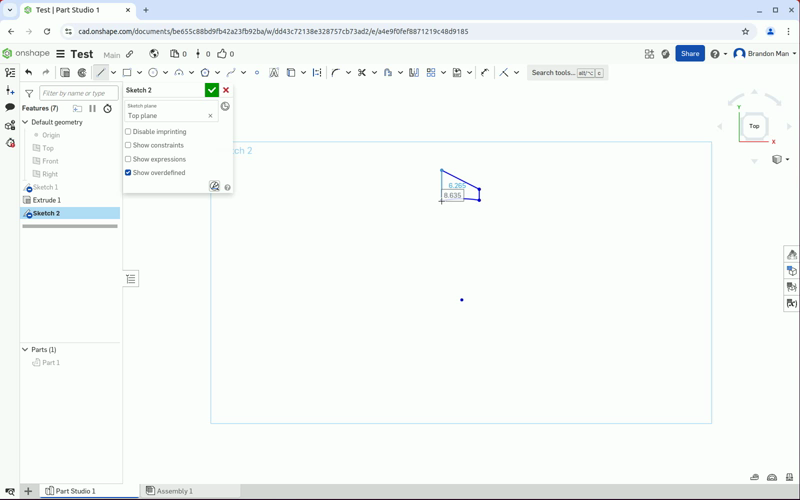
click(441, 200)
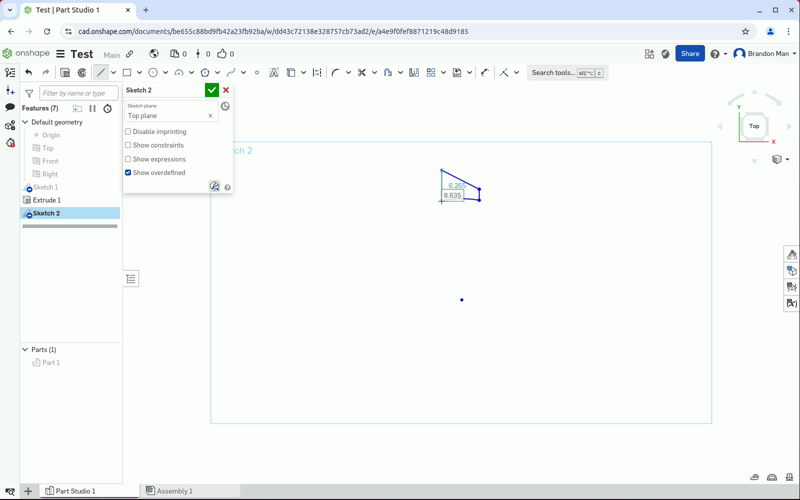
key(esc)
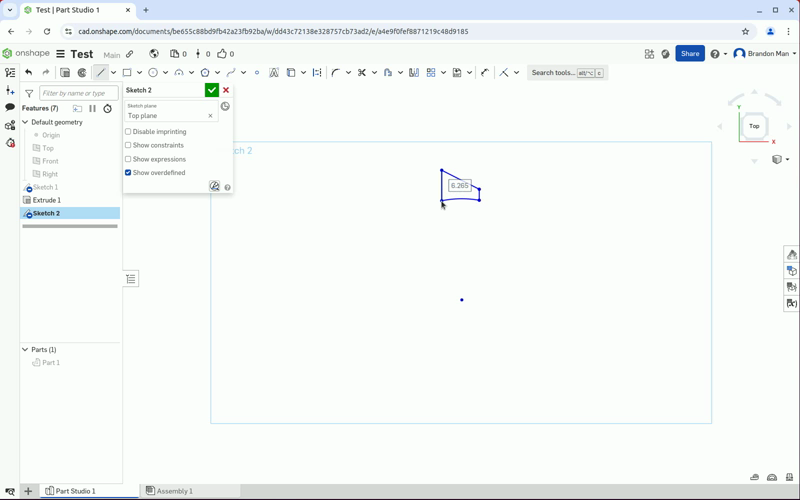
mouse_move(462, 185)
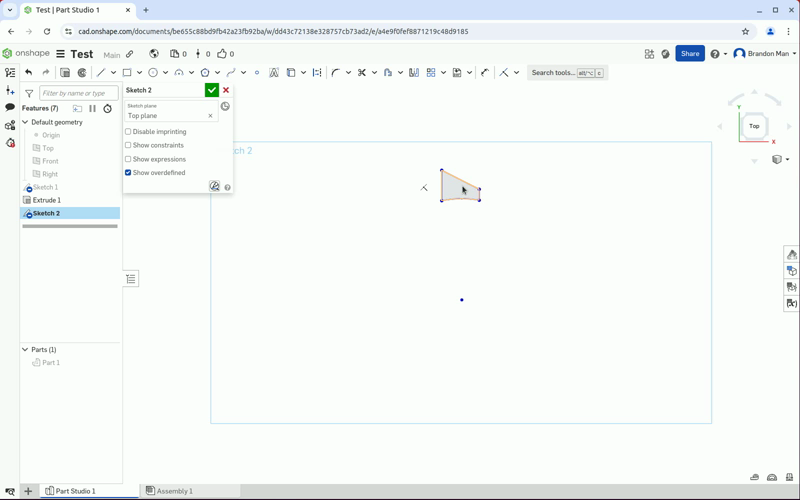
scroll(6)
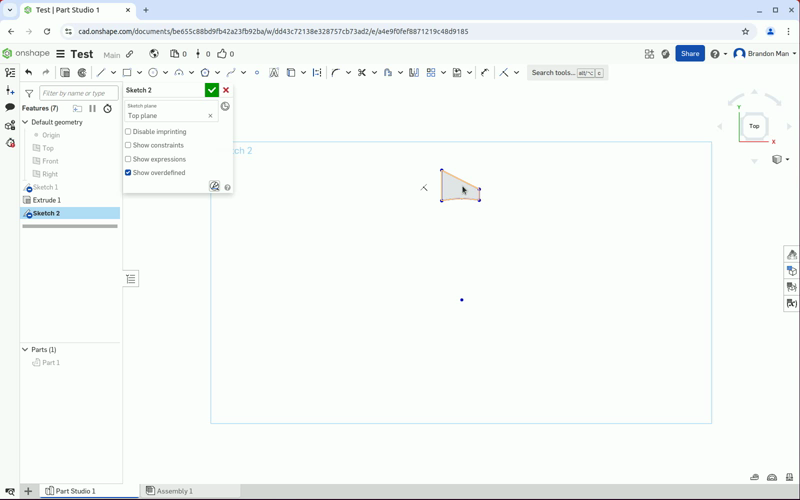
scroll(6)
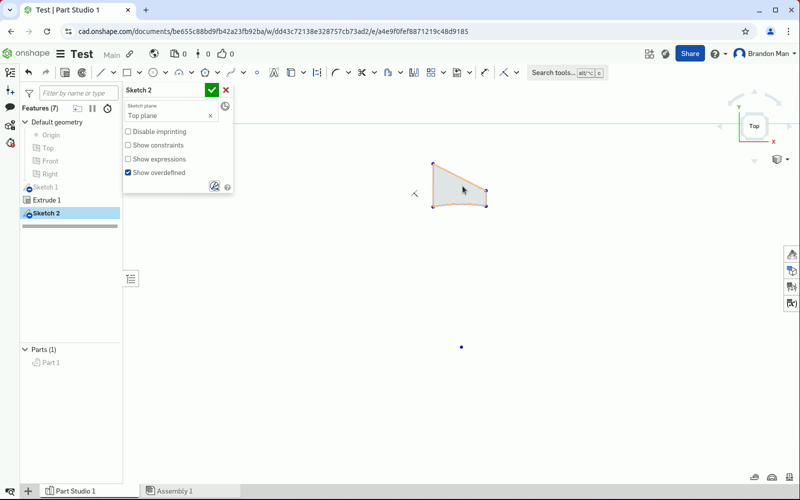
scroll(6)
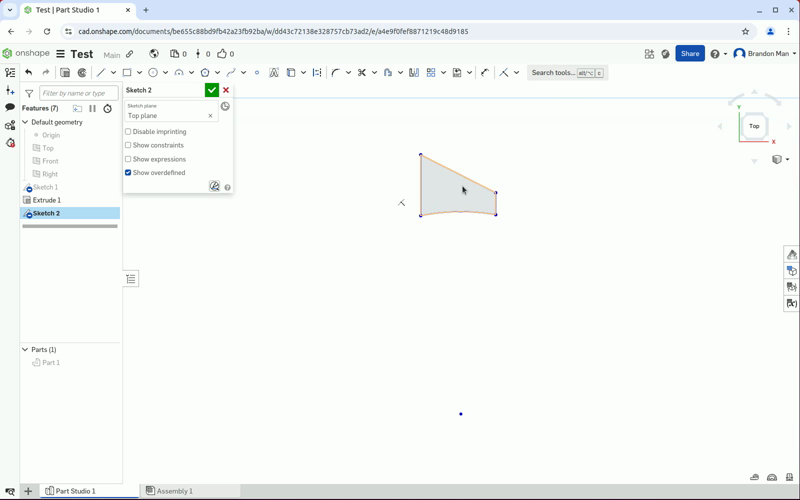
scroll(6)
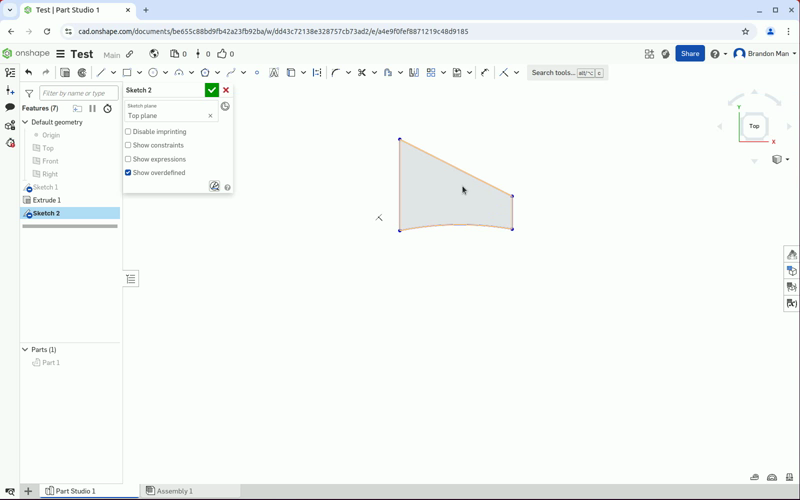
scroll(6)
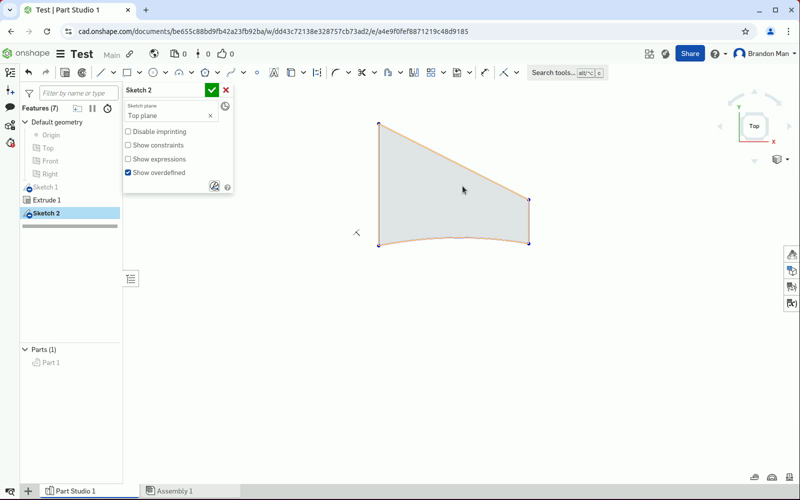
scroll(6)
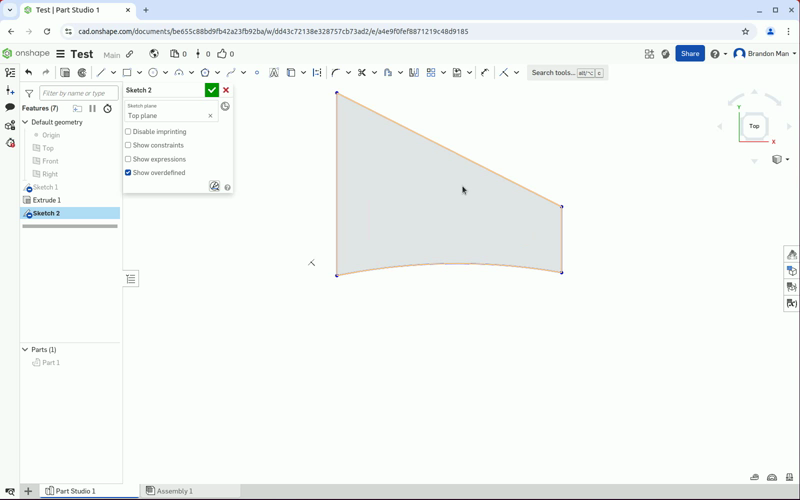
scroll(6)
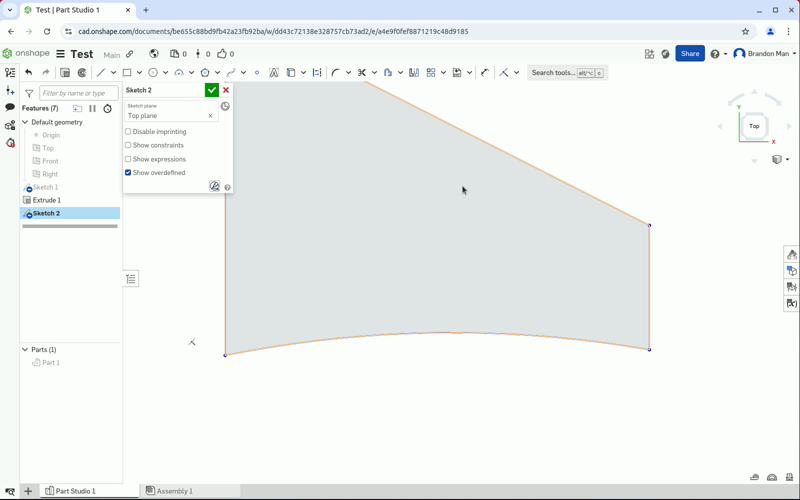
click(462, 185)
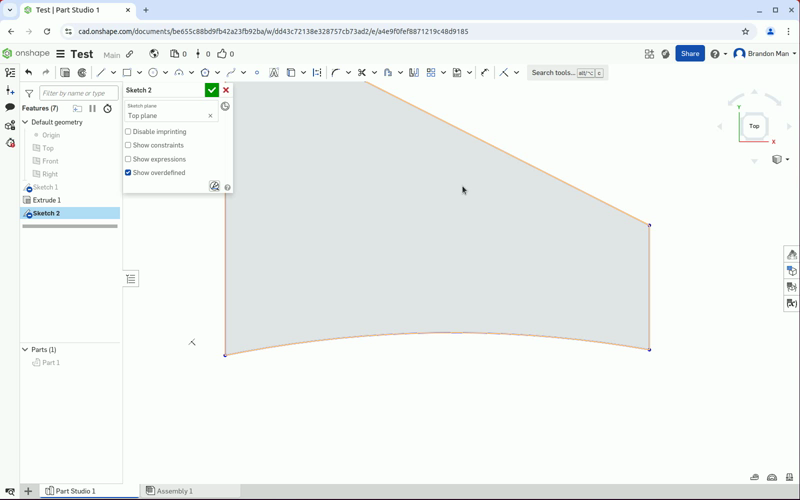
scroll(-6)
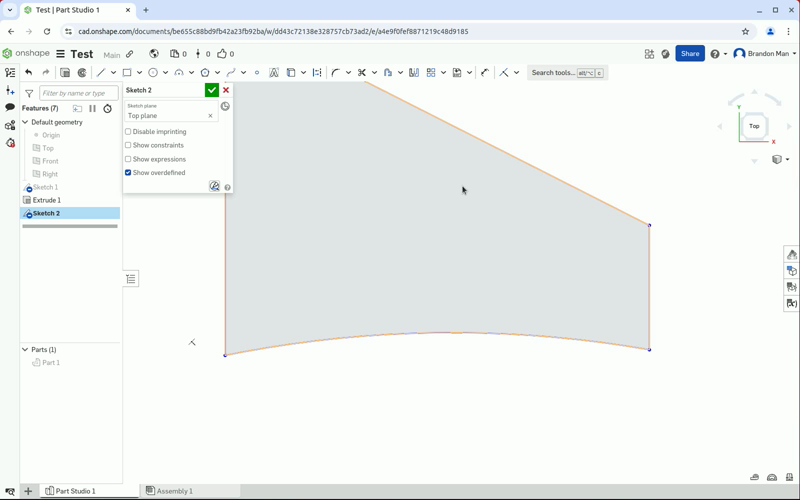
scroll(-6)
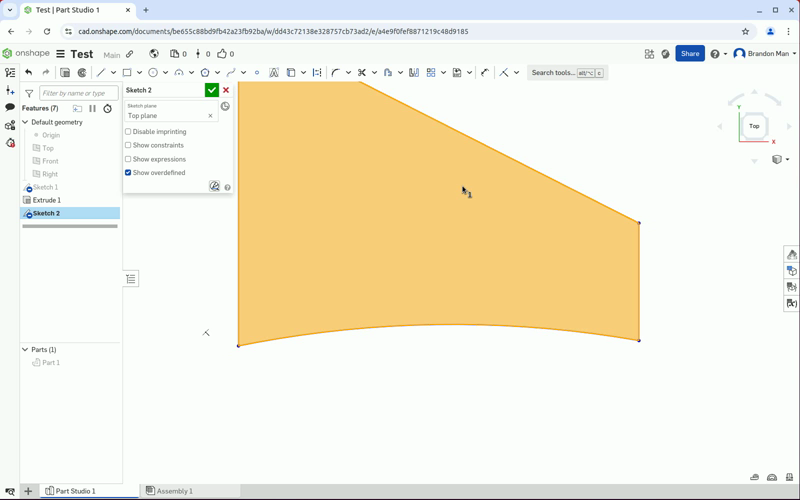
scroll(-6)
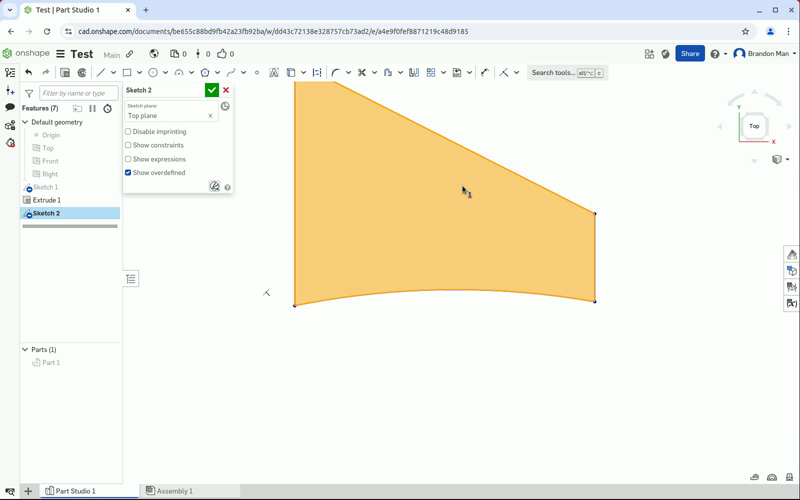
scroll(-6)
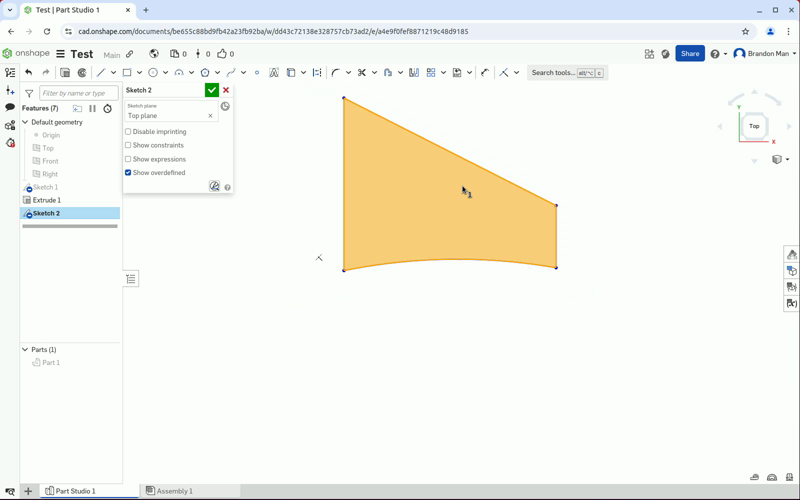
scroll(-6)
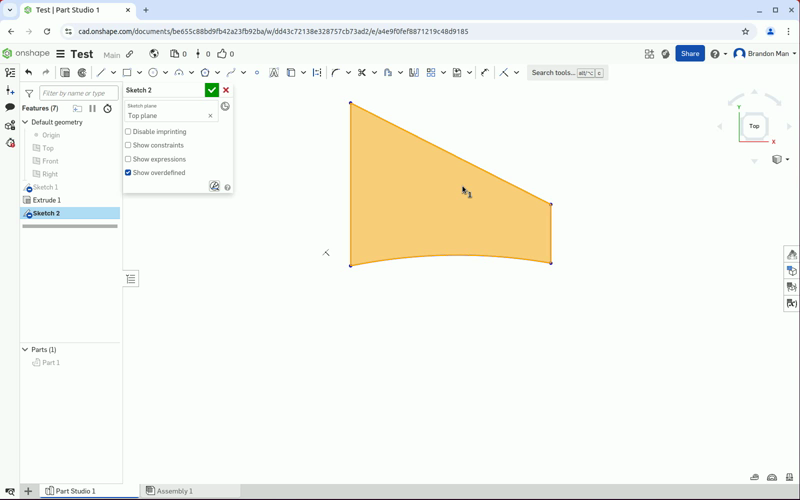
scroll(-6)
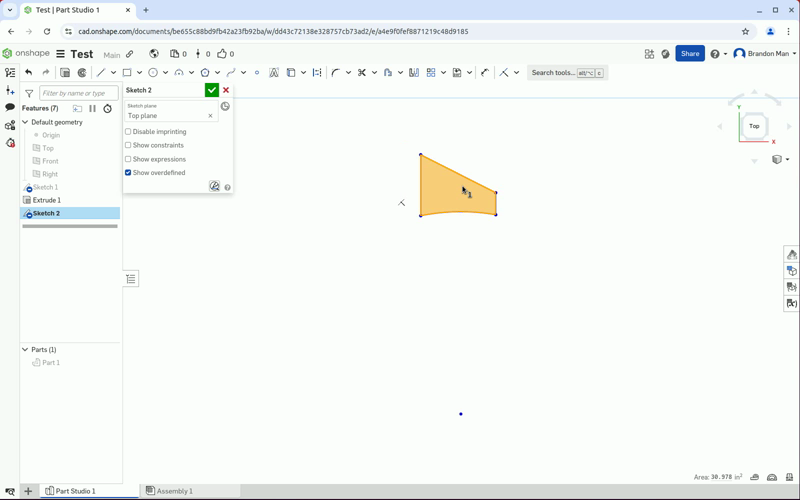
scroll(-6)
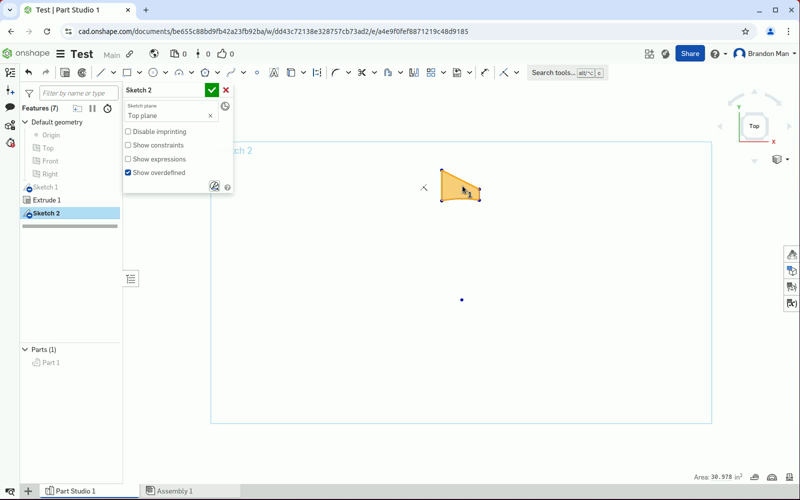
mouse_move(73, 352)
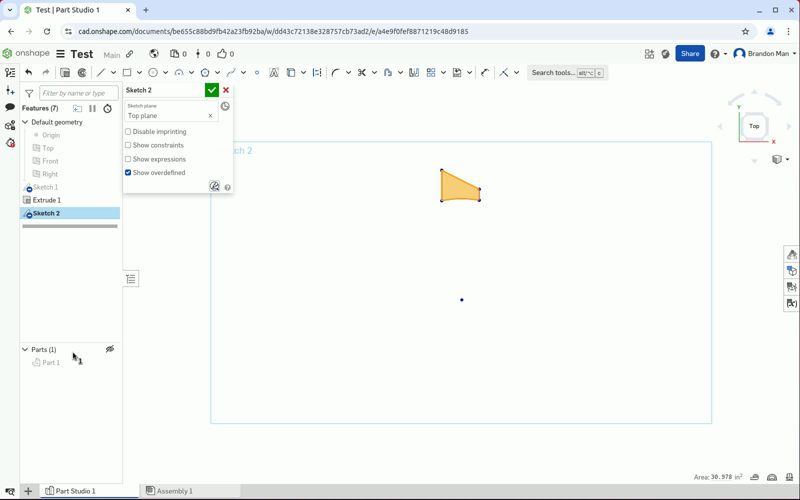
key(shift+y)
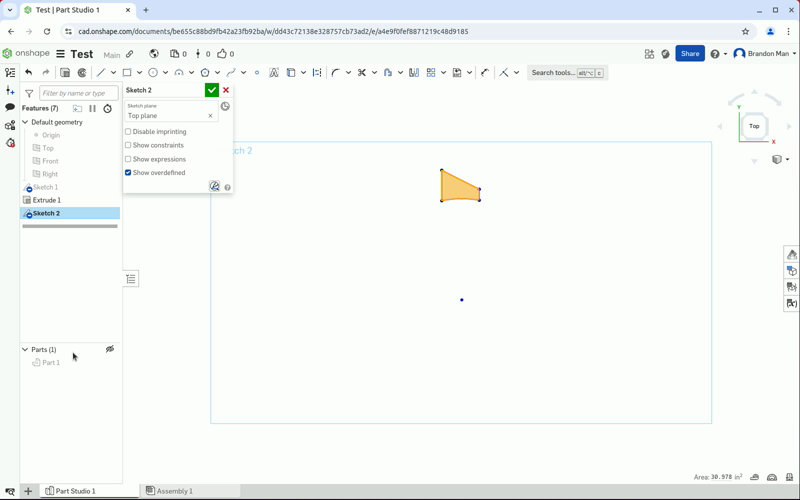
key(shift+e)
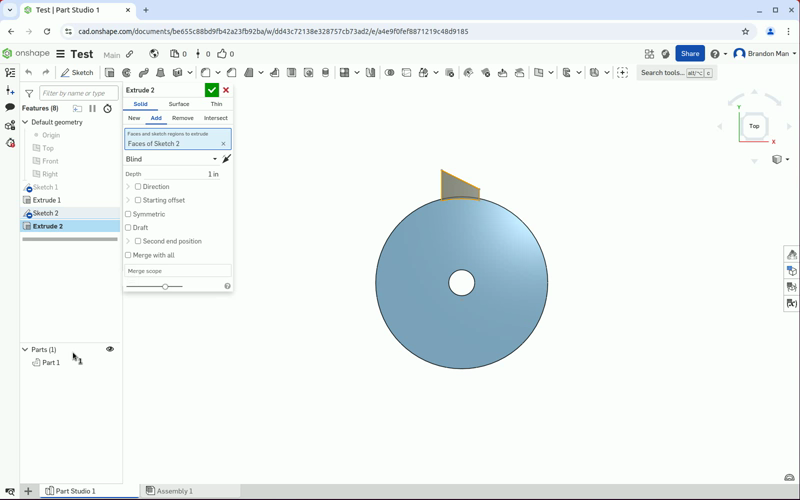
mouse_move(143, 106)
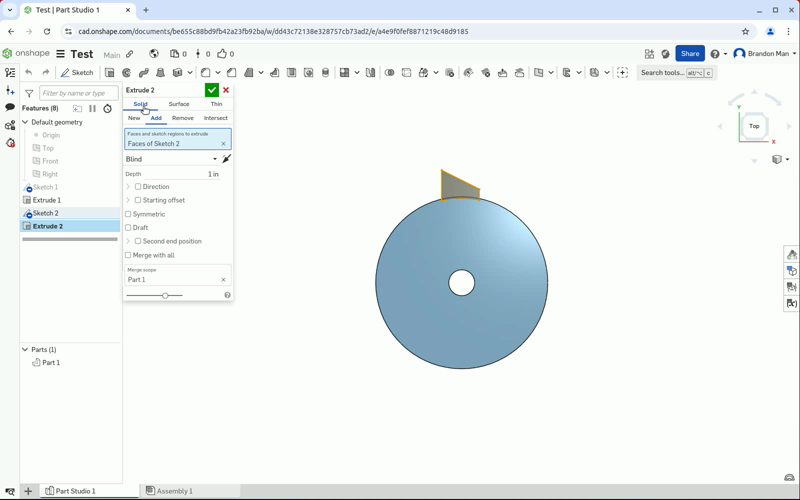
click(143, 106)
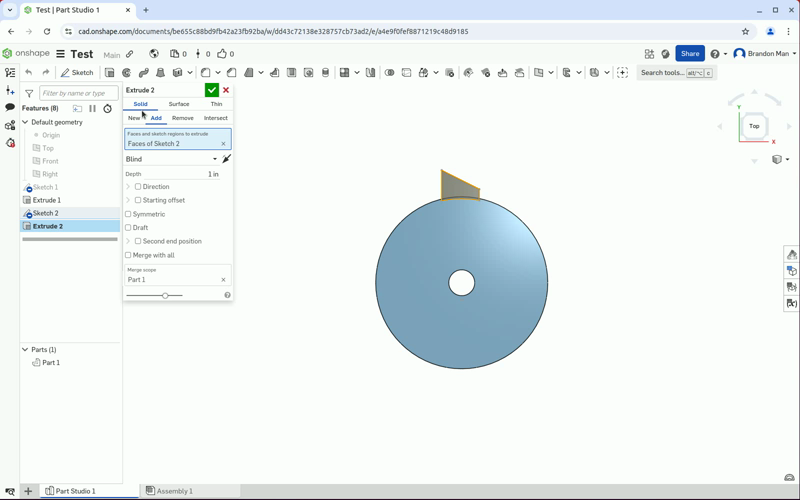
mouse_move(137, 120)
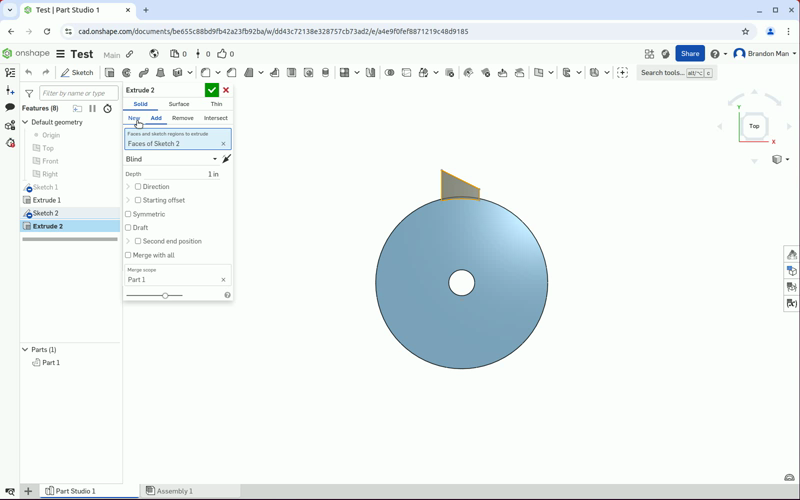
click(137, 120)
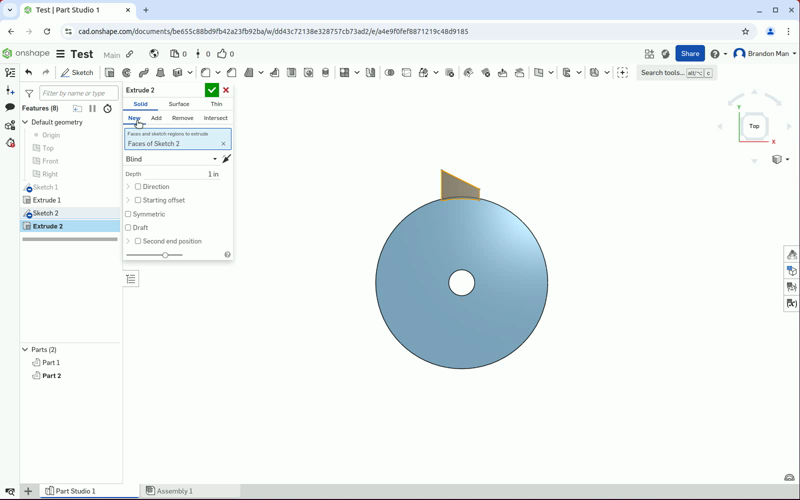
key(tab, 4)
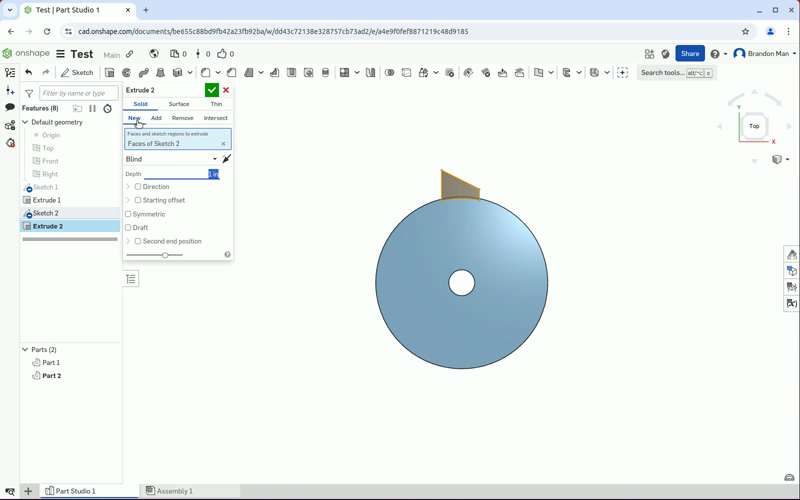
text(5.055)
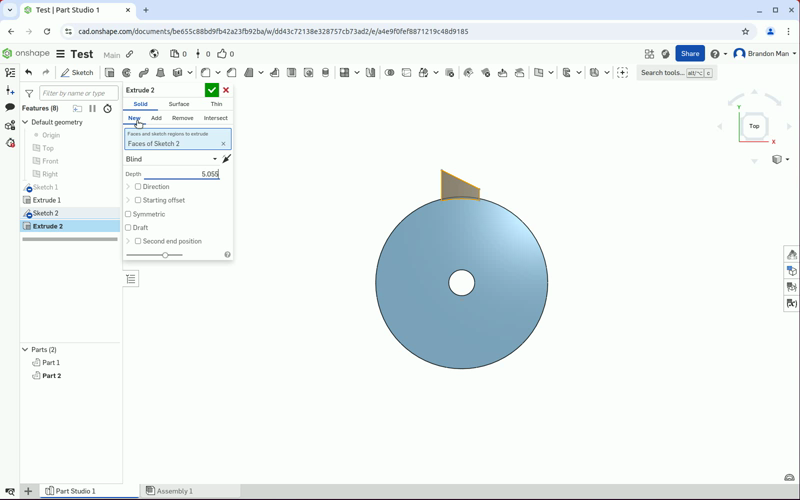
key(enter)
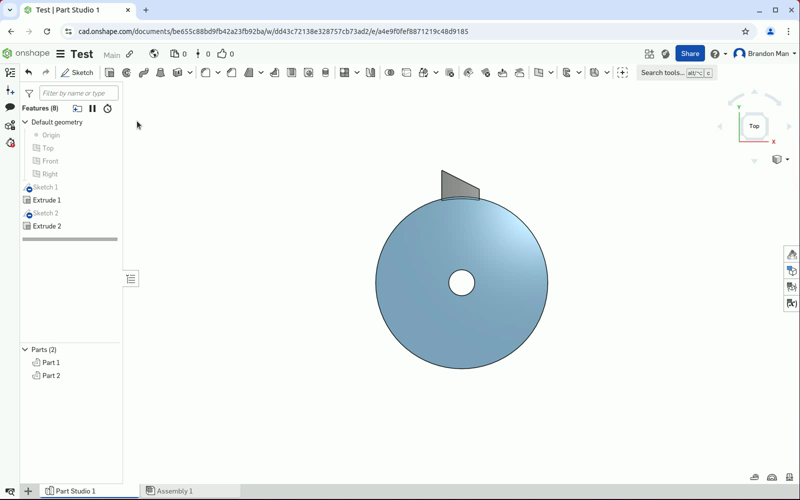
key(shift+h)
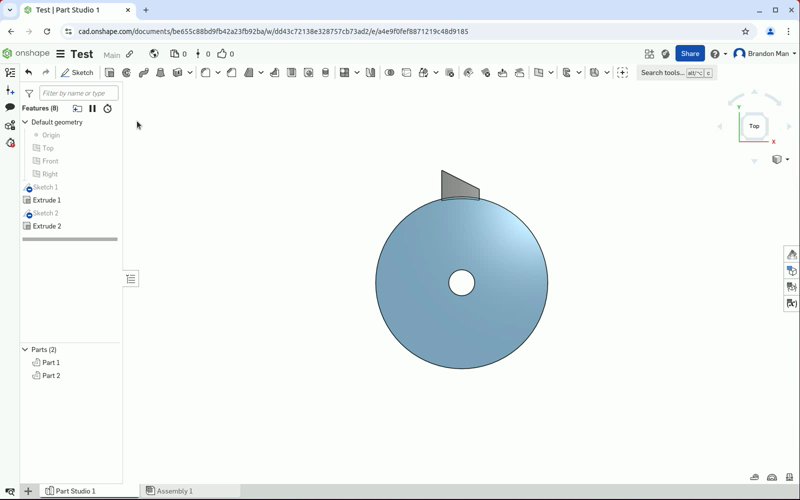
key(shift+h)
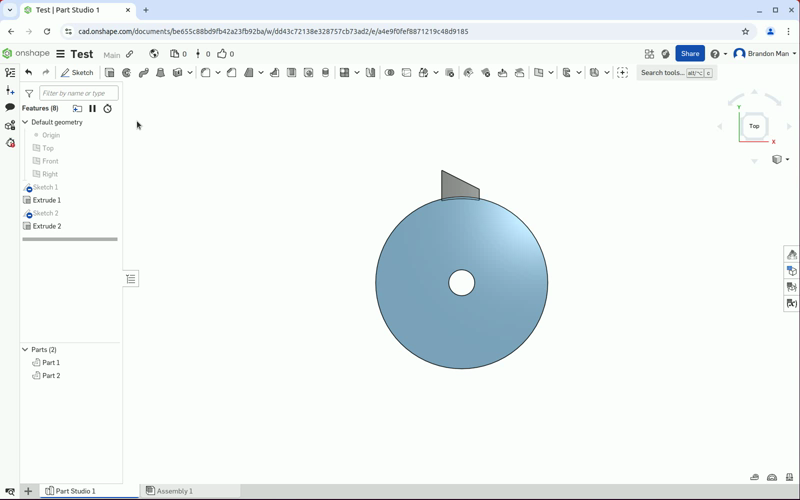
mouse_move(73, 189)
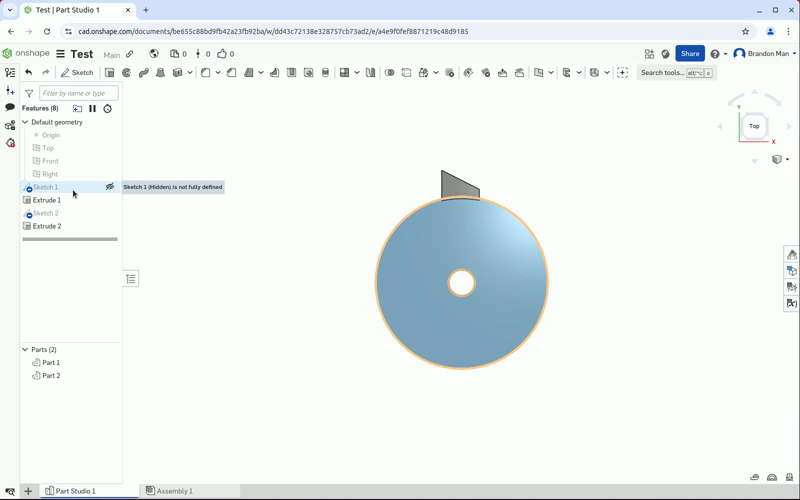
click(73, 189)
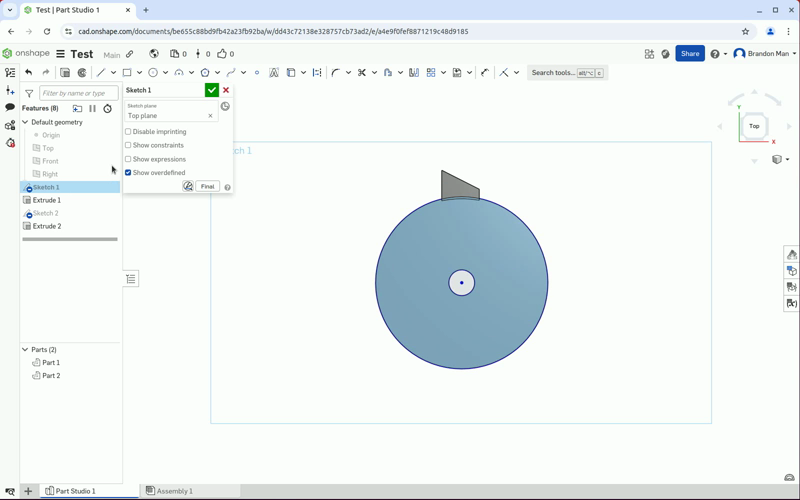
mouse_move(229, 92)
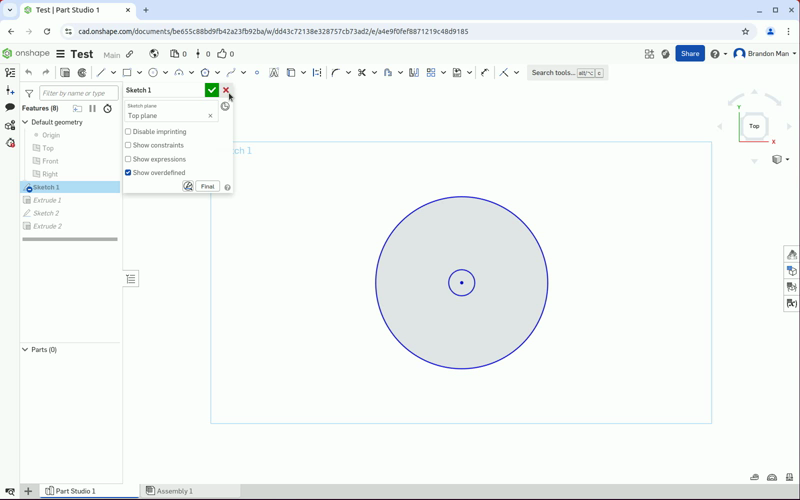
click(229, 92)
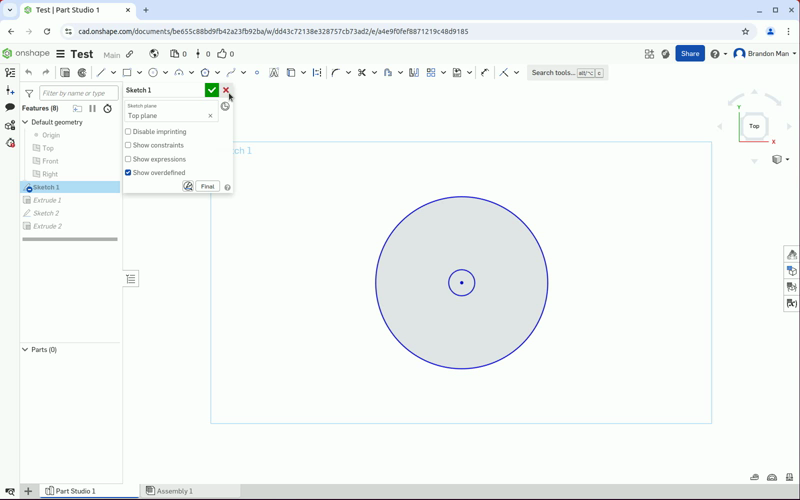
key(shift+s)
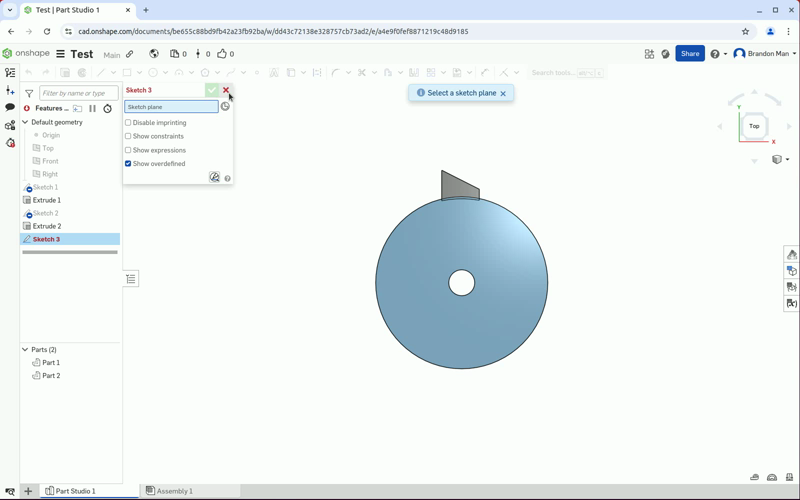
mouse_move(73, 150)
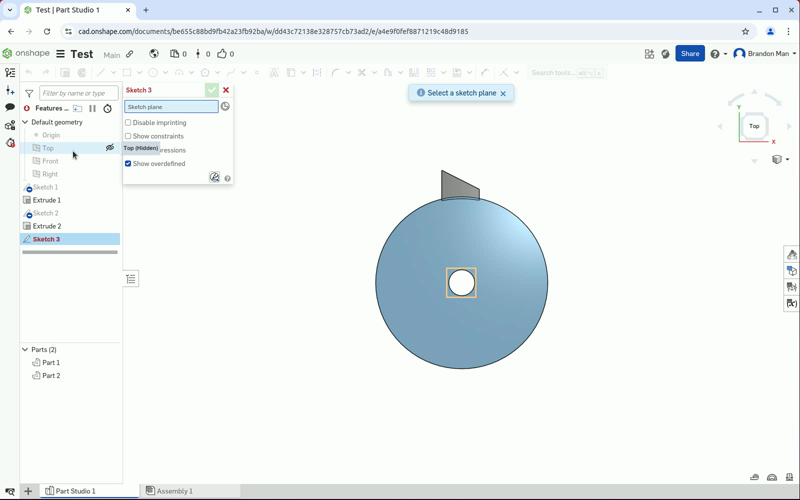
click(73, 150)
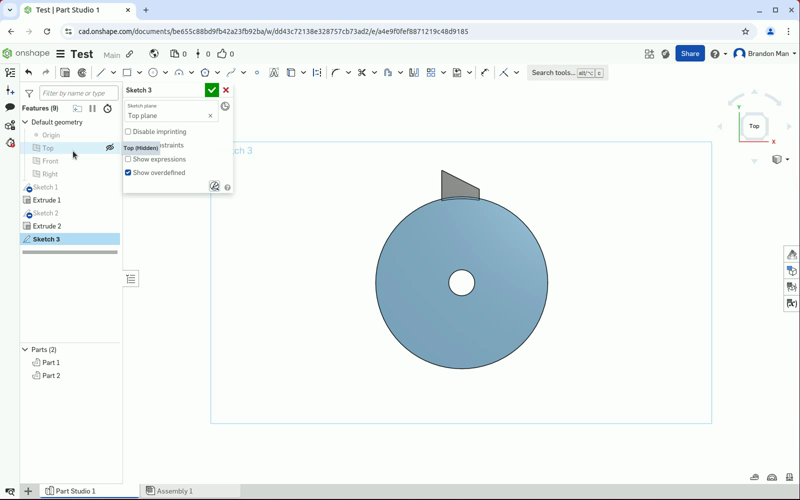
mouse_move(73, 352)
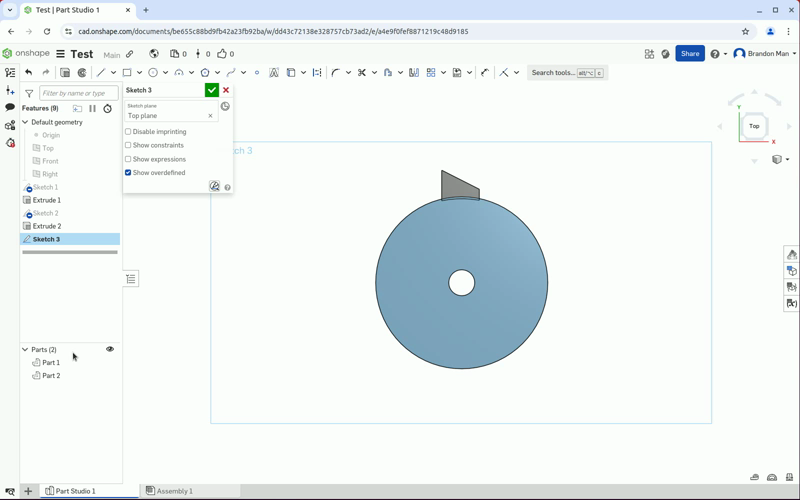
key(y)
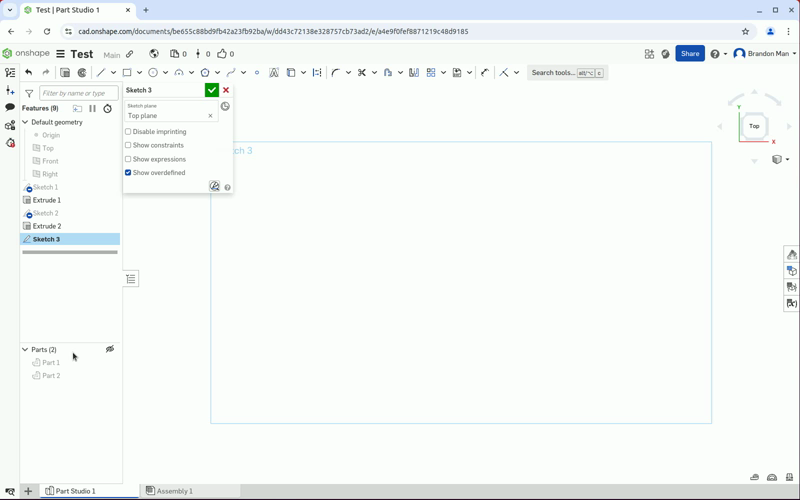
key(l)
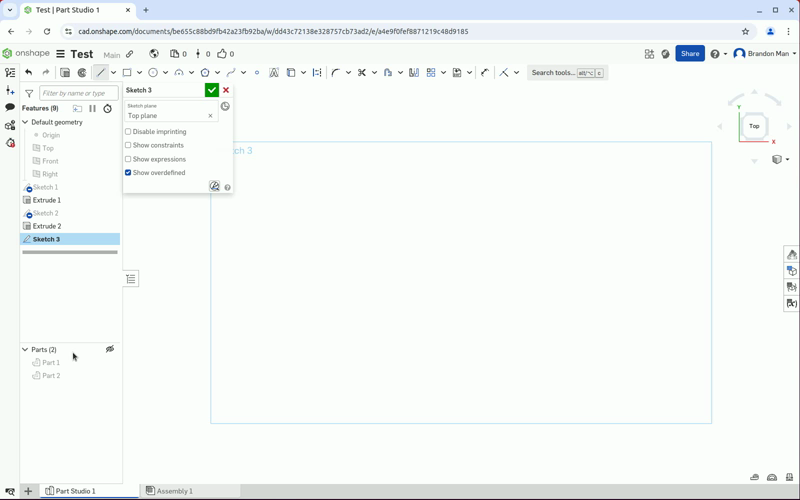
key_down(shift)
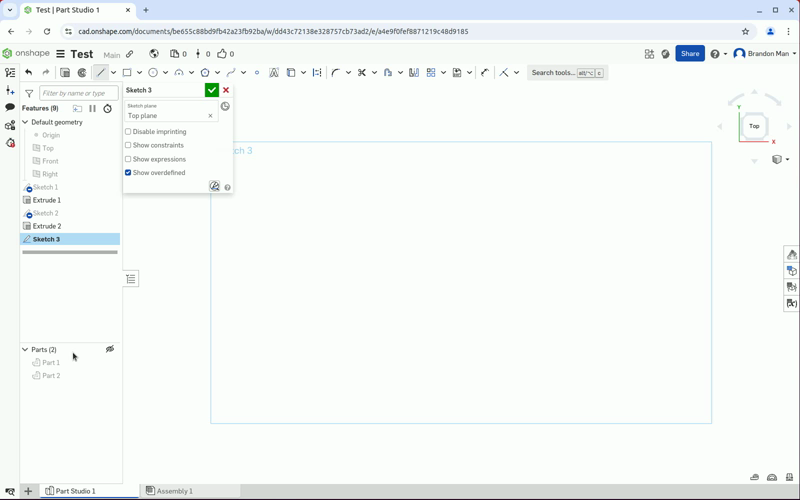
mouse_move(443, 376)
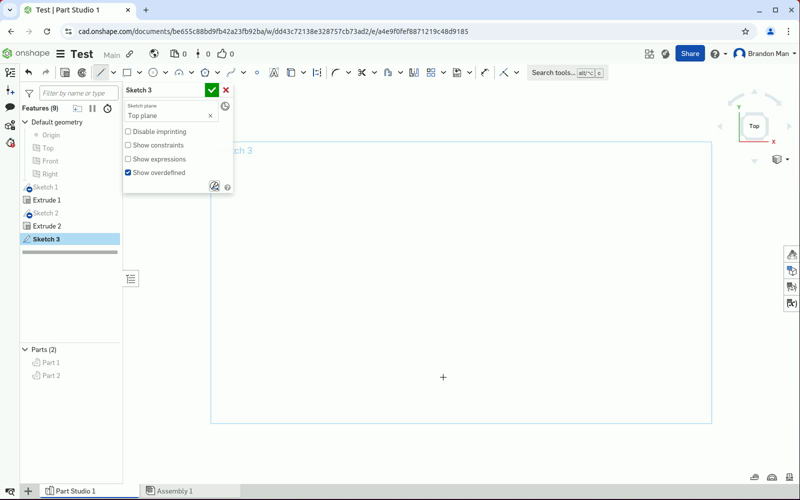
click(443, 376)
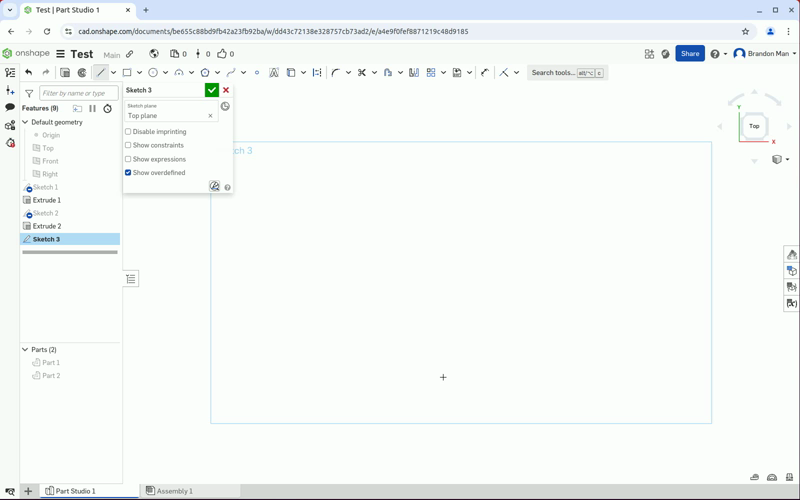
key_up(shift)
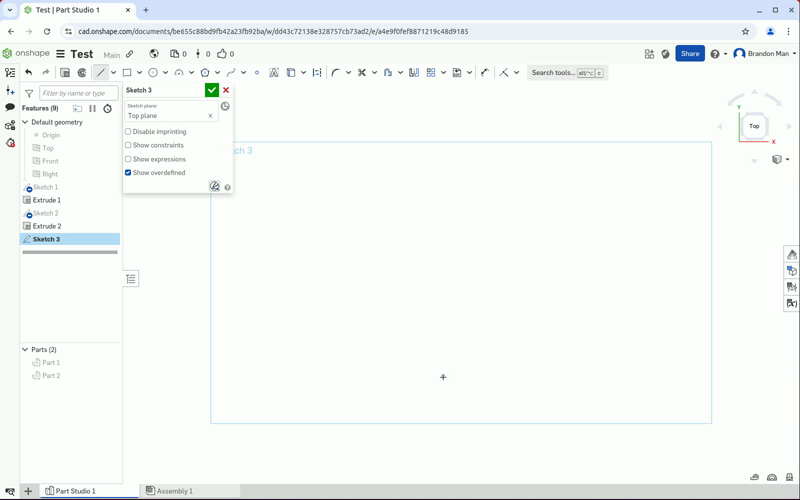
key_down(shift)
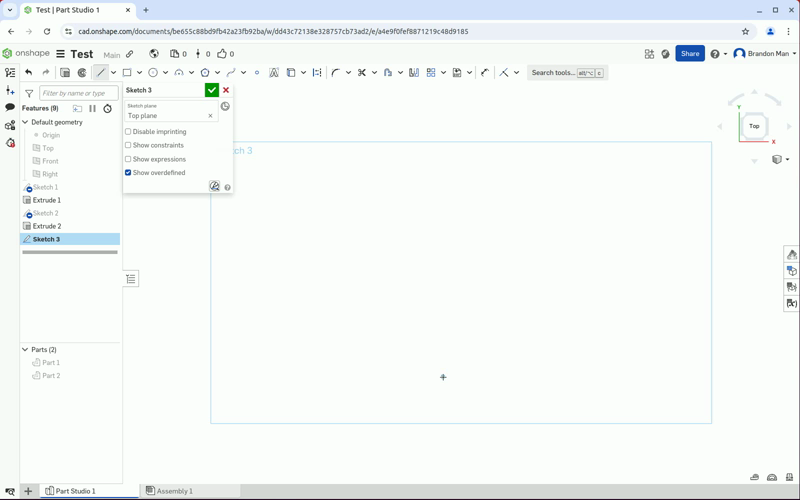
mouse_move(473, 376)
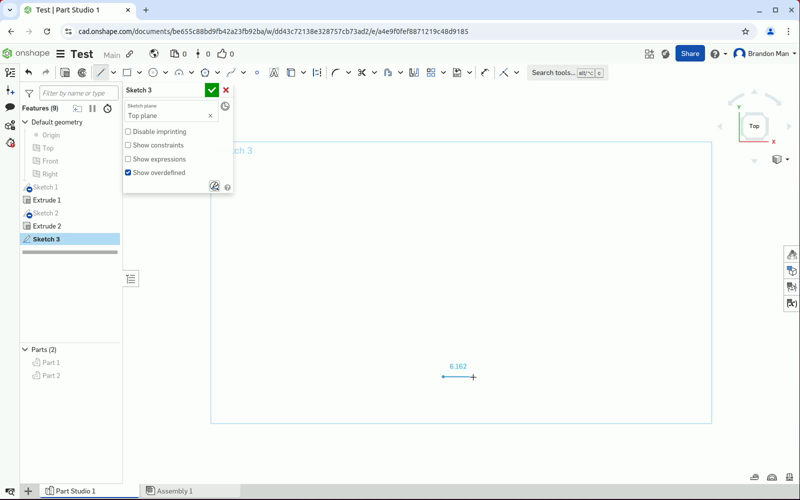
mouse_move(480, 395)
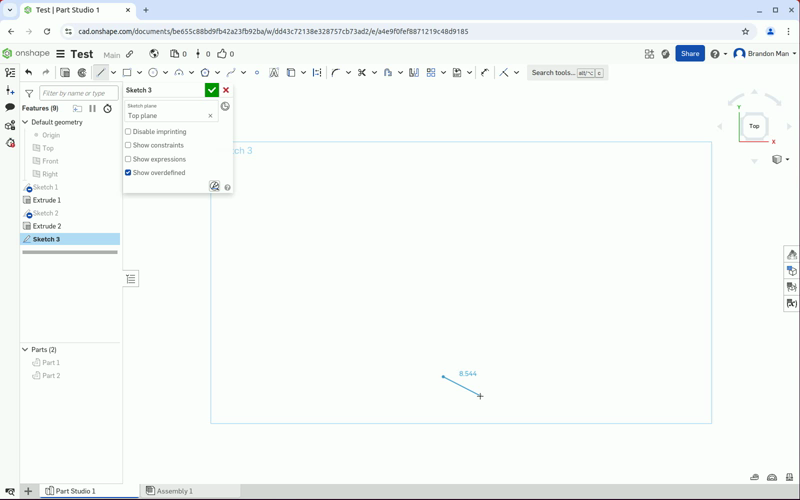
click(480, 395)
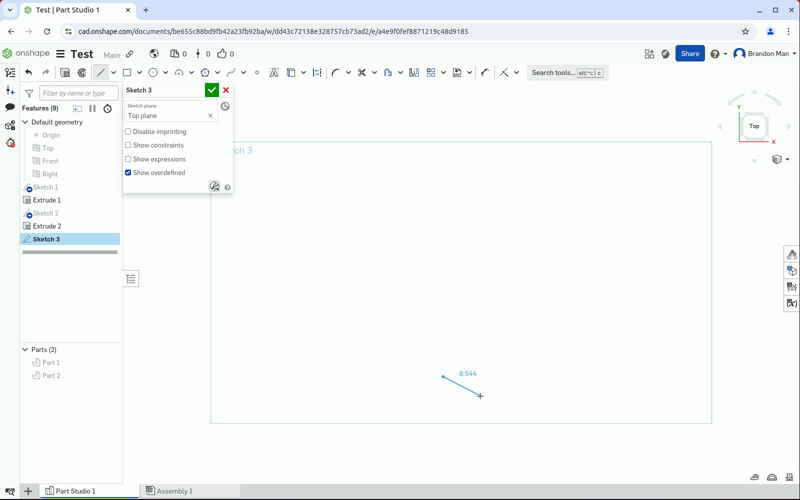
key_up(shift)
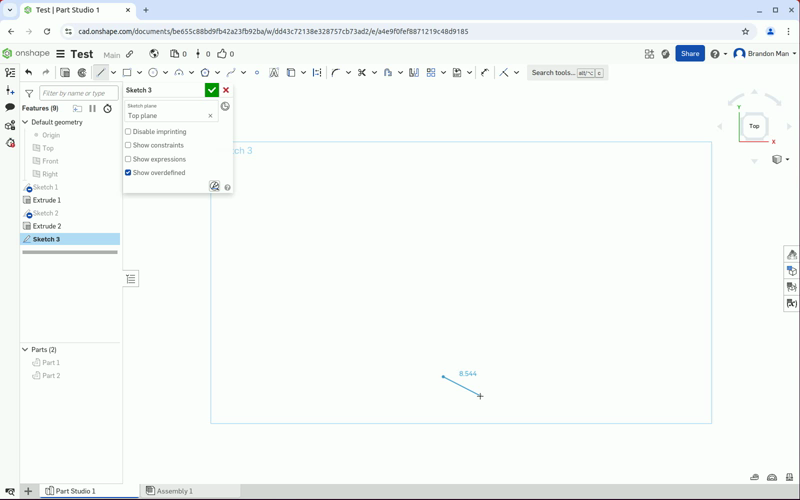
key_down(shift)
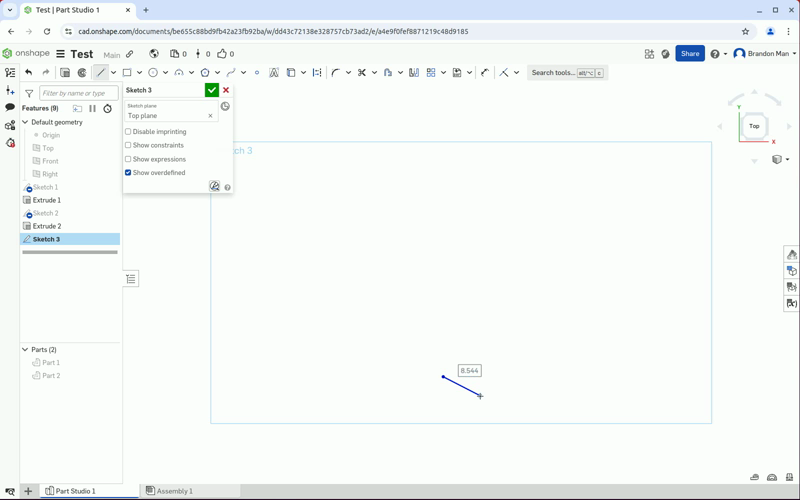
mouse_move(510, 395)
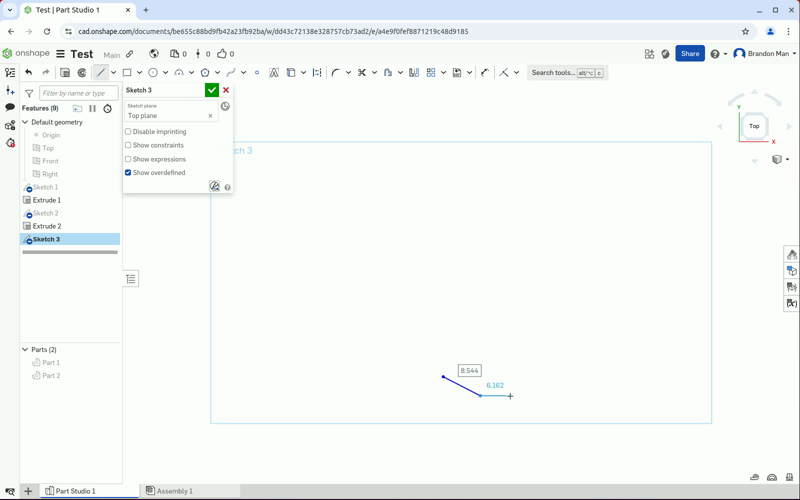
mouse_move(480, 364)
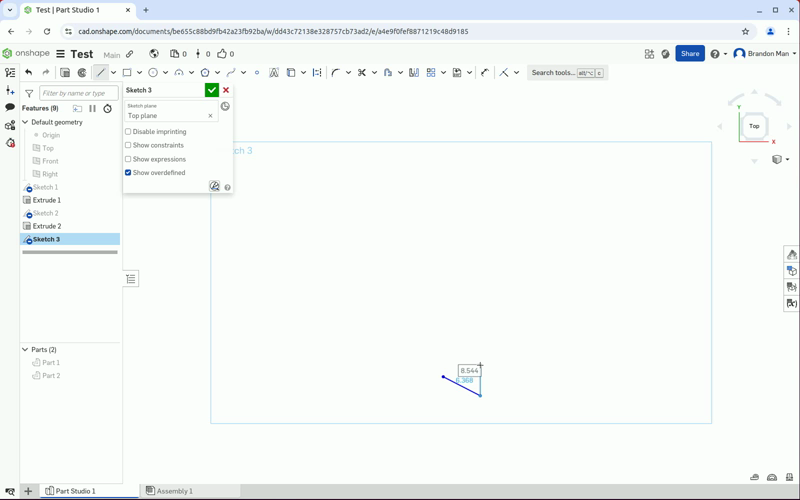
click(480, 364)
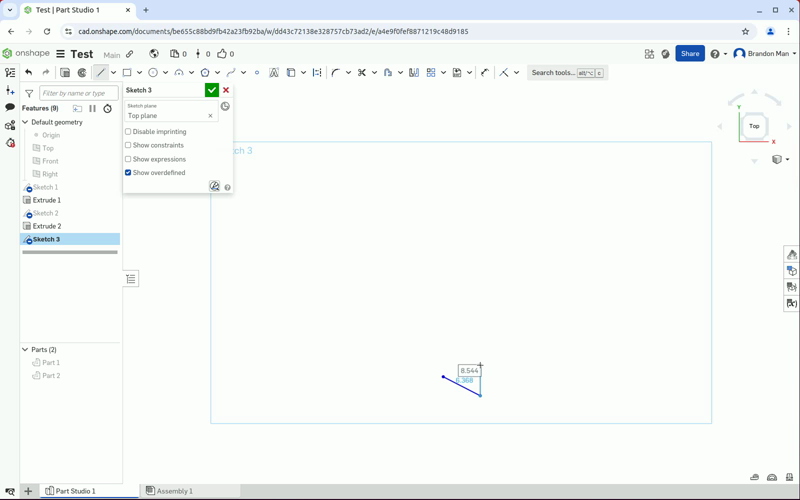
key_up(shift)
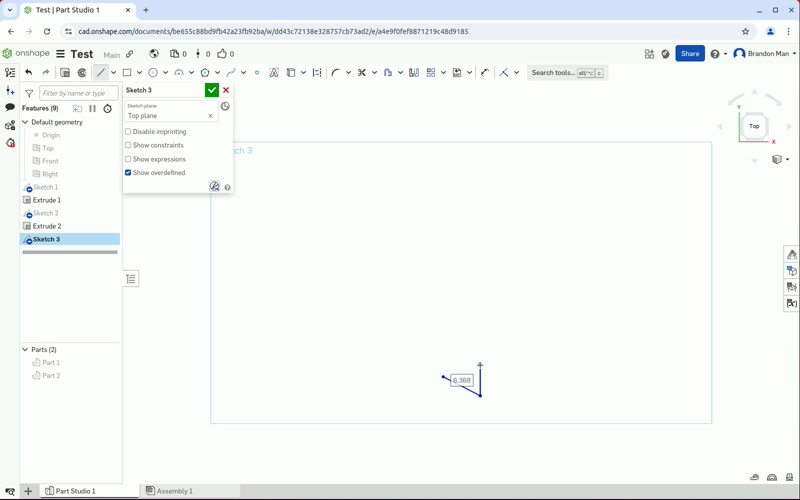
key(esc)
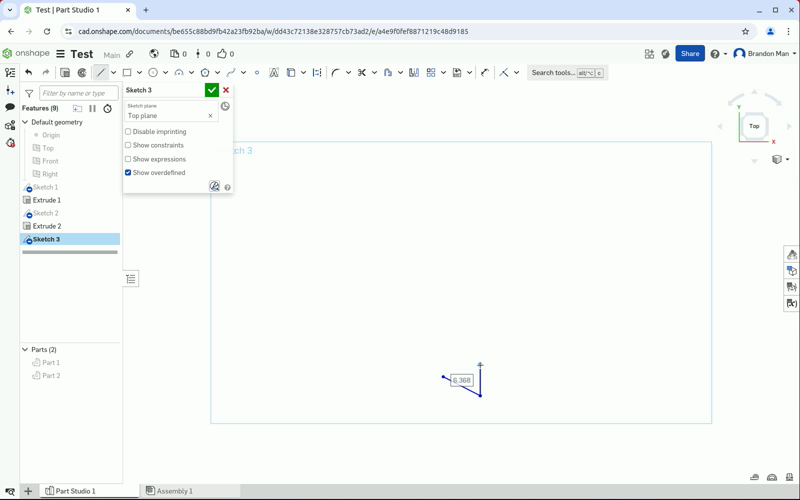
key(a)
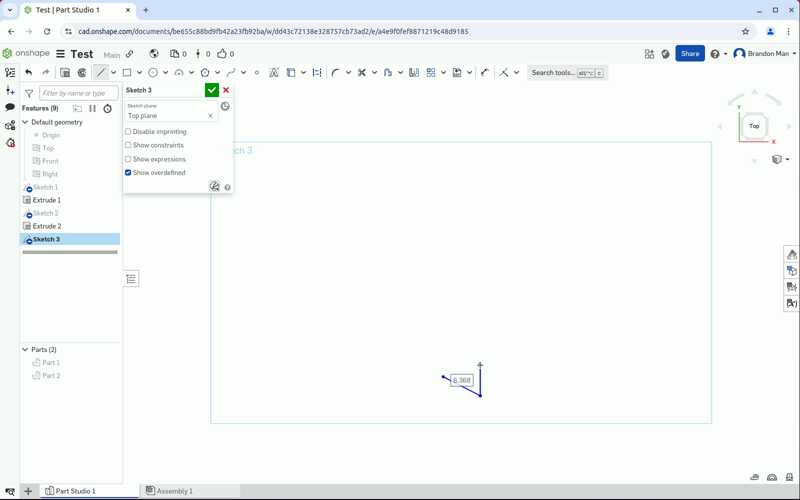
mouse_move(480, 364)
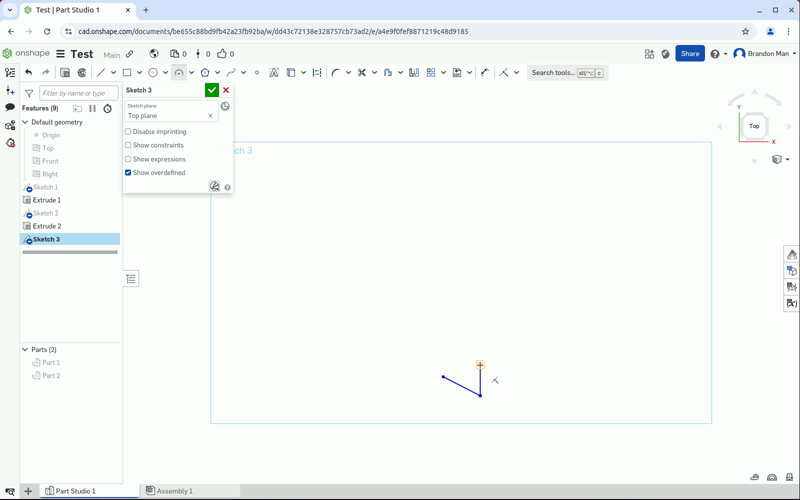
click(480, 364)
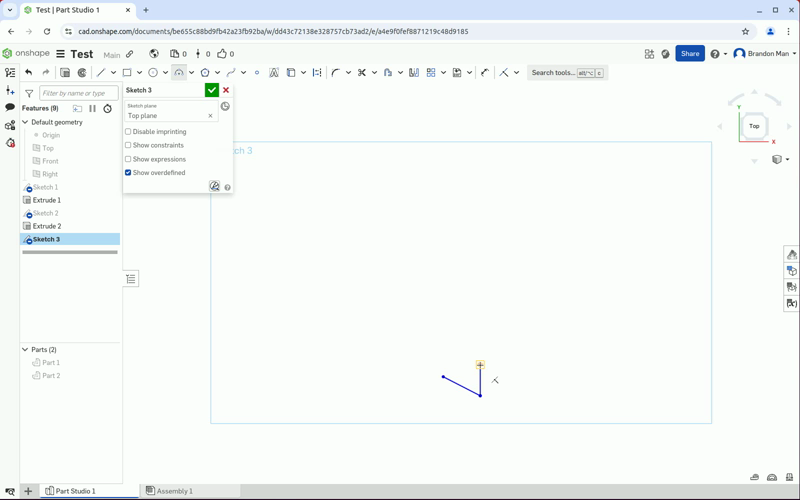
key_down(shift)
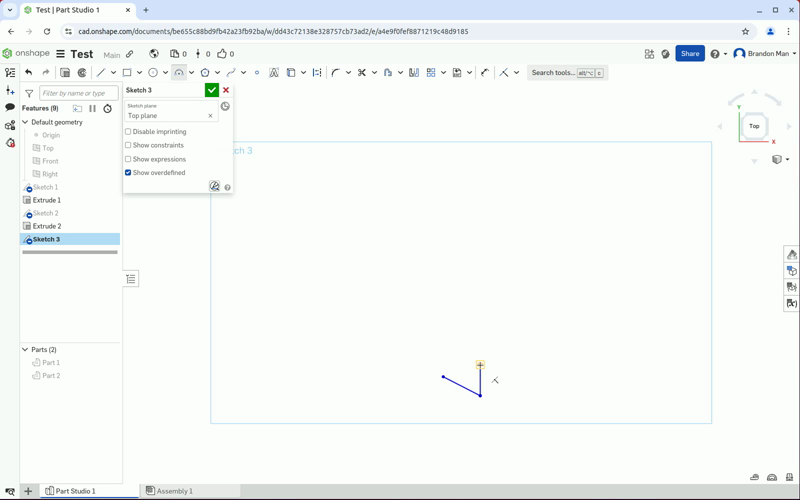
mouse_move(443, 365)
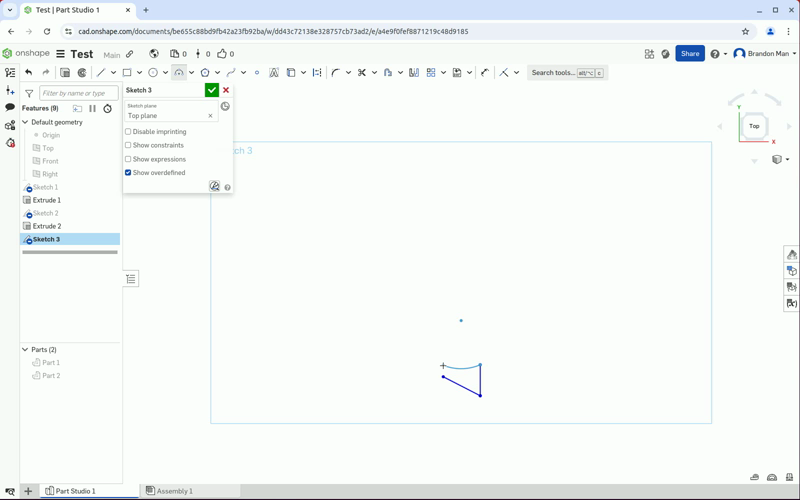
click(443, 365)
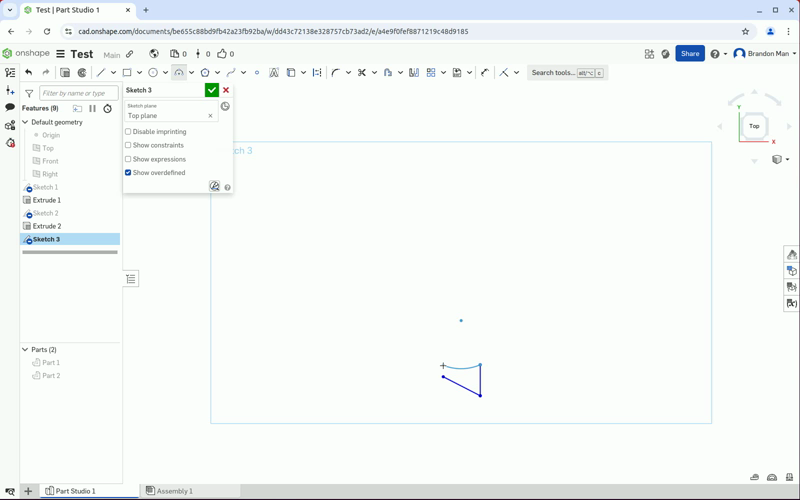
mouse_move(461, 367)
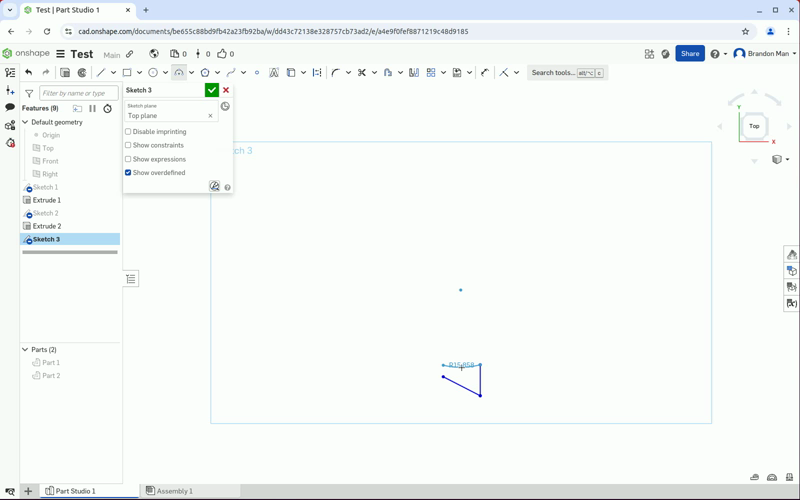
click(461, 367)
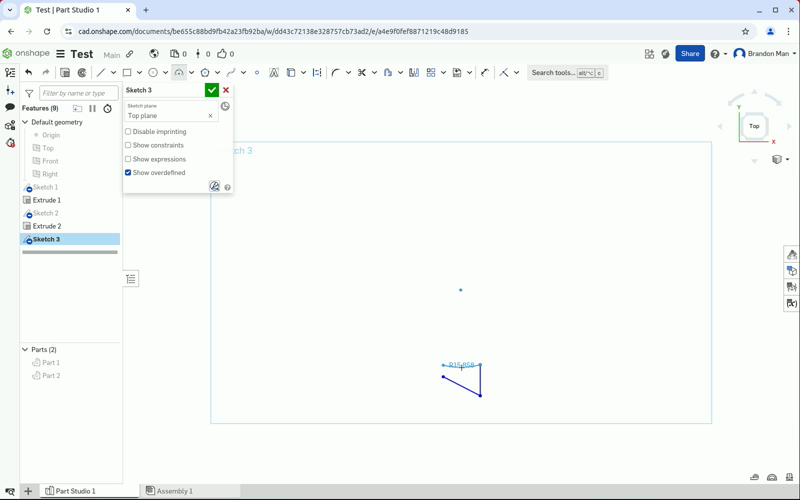
key_up(shift)
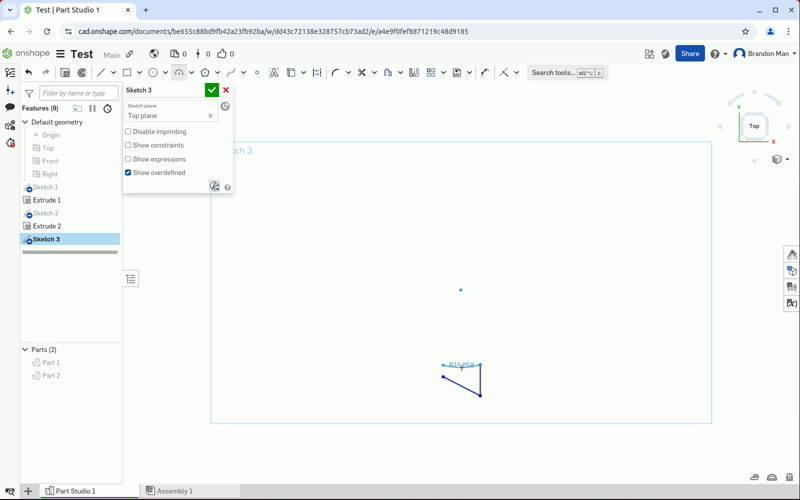
key(esc)
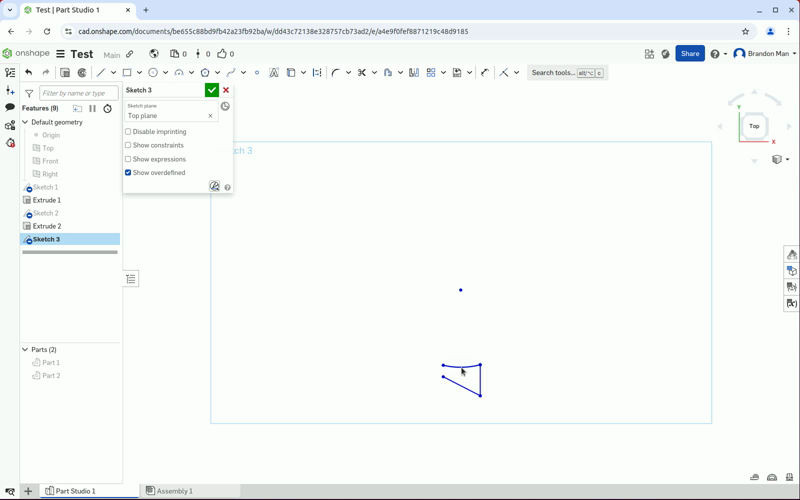
key(l)
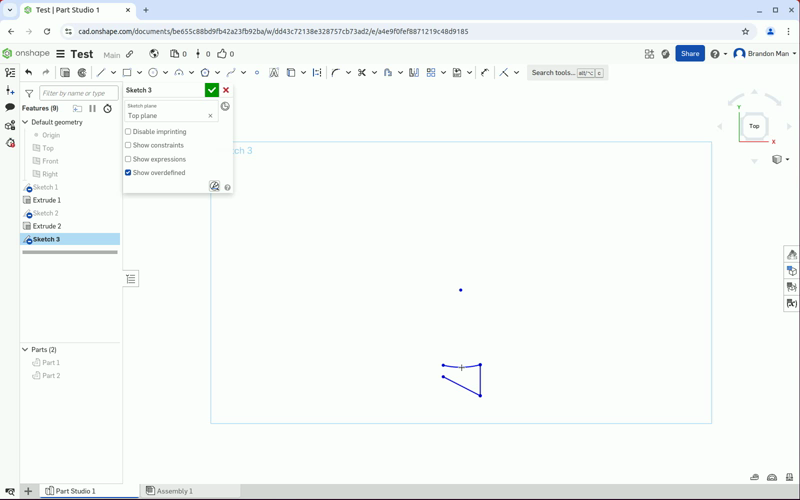
mouse_move(443, 365)
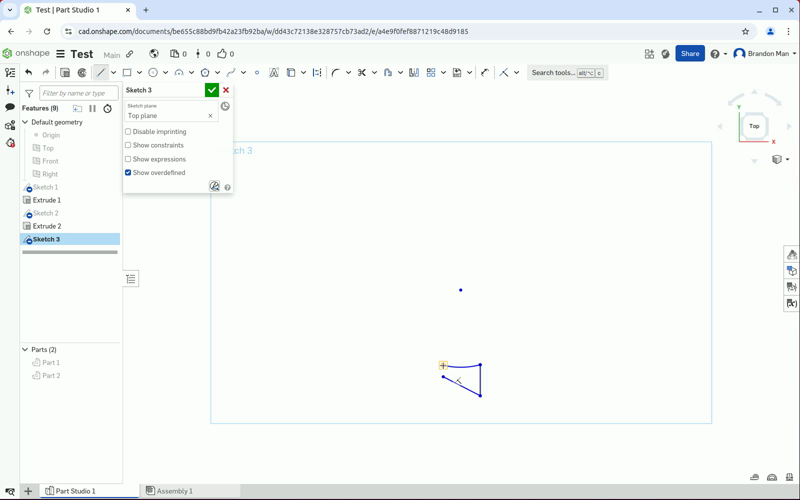
click(443, 365)
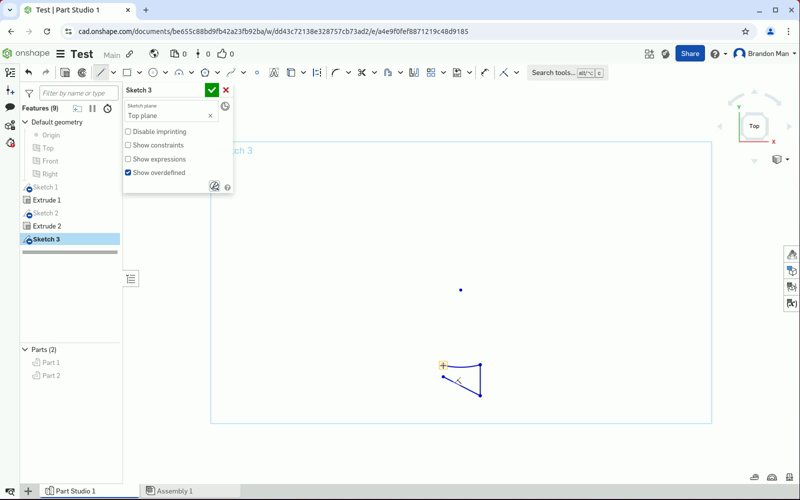
mouse_move(473, 365)
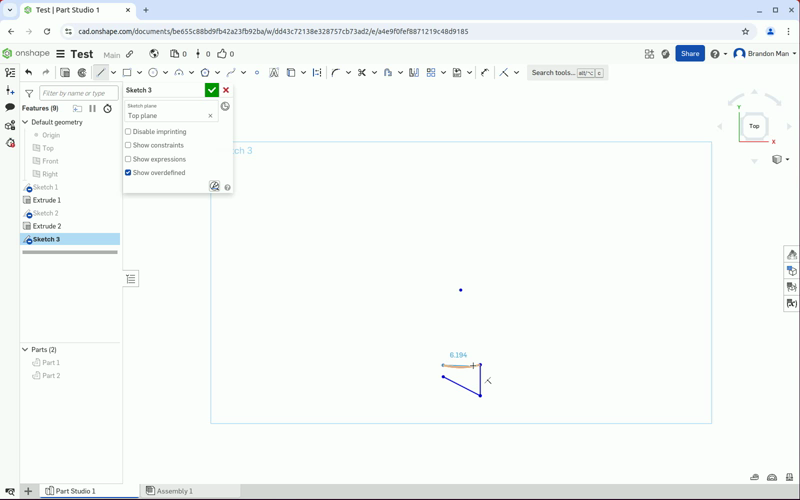
key_down(shift)
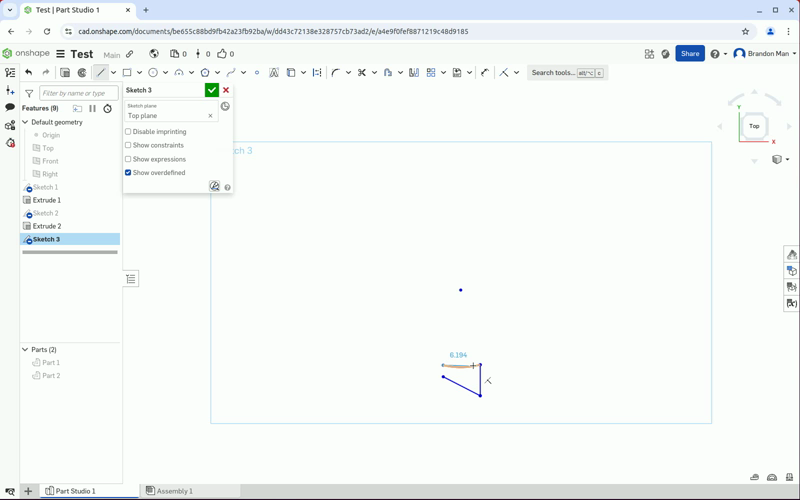
mouse_move(443, 376)
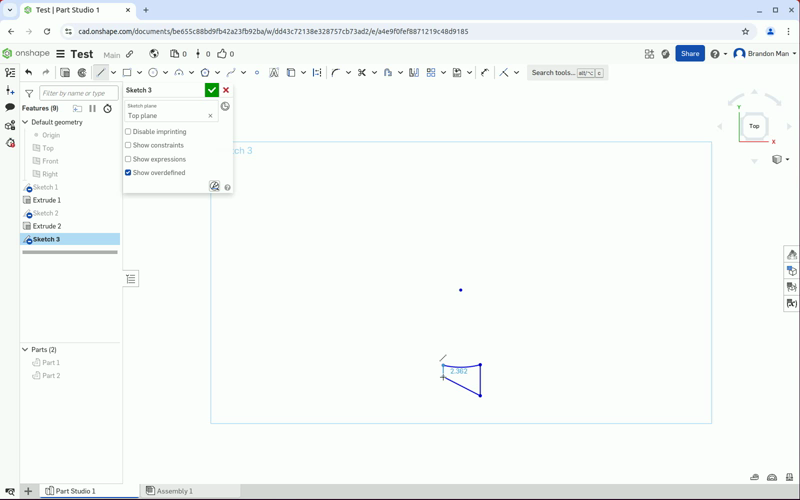
key_up(shift)
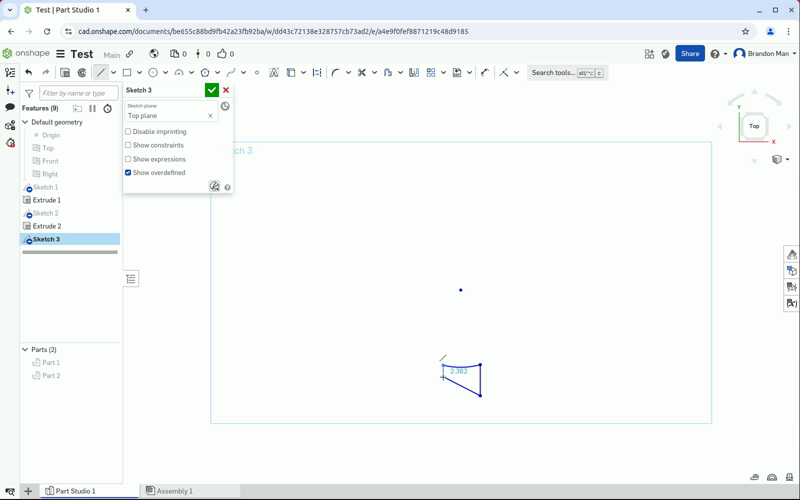
click(443, 376)
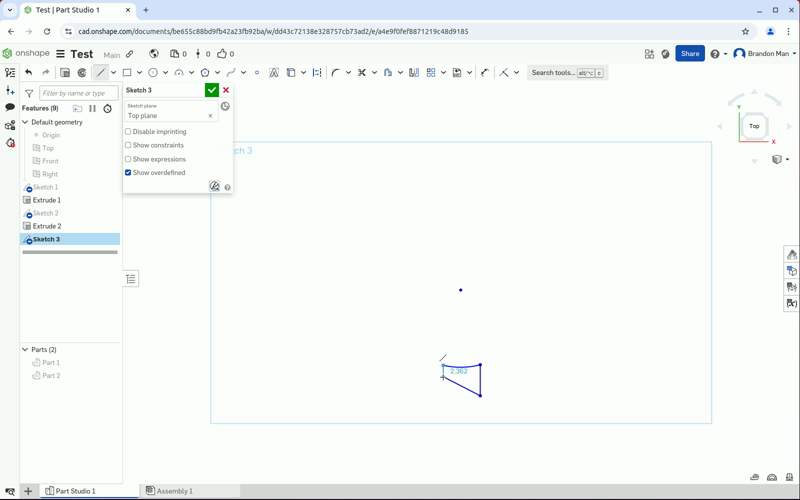
key(esc)
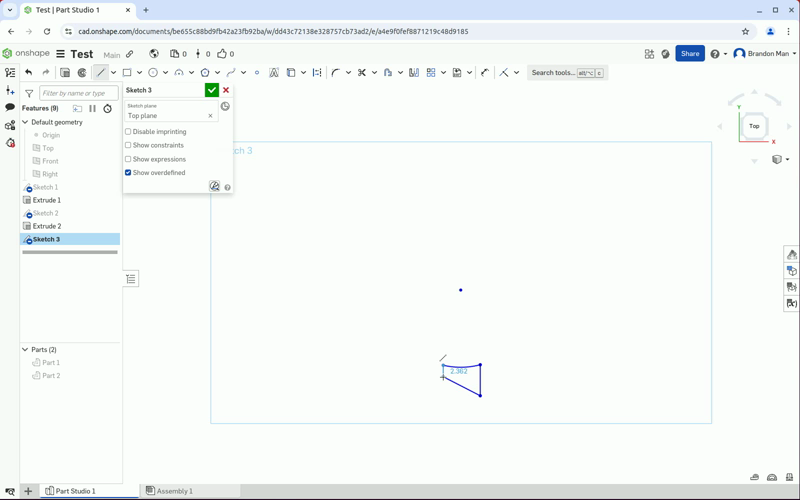
mouse_move(456, 374)
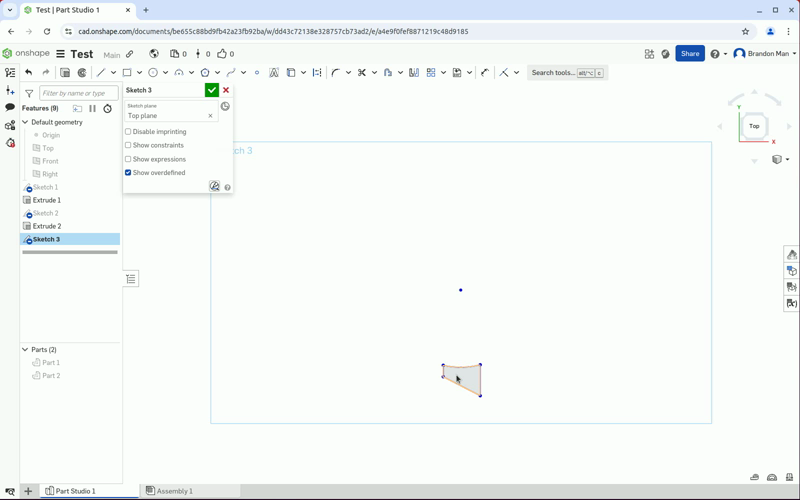
scroll(6)
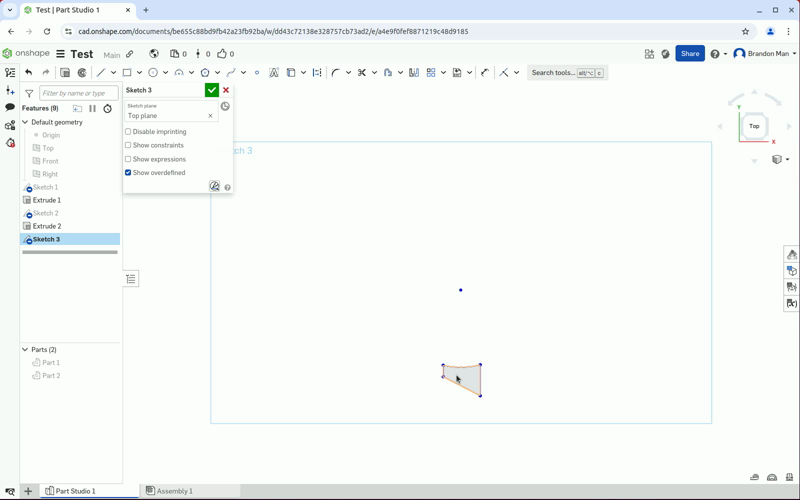
scroll(6)
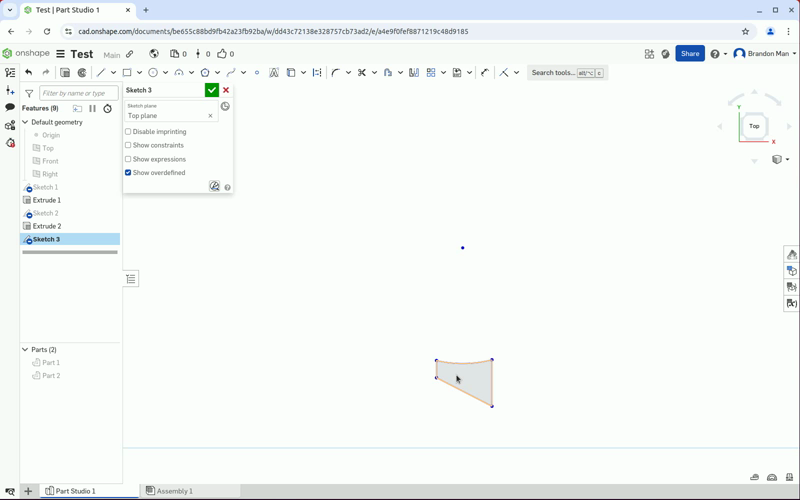
scroll(6)
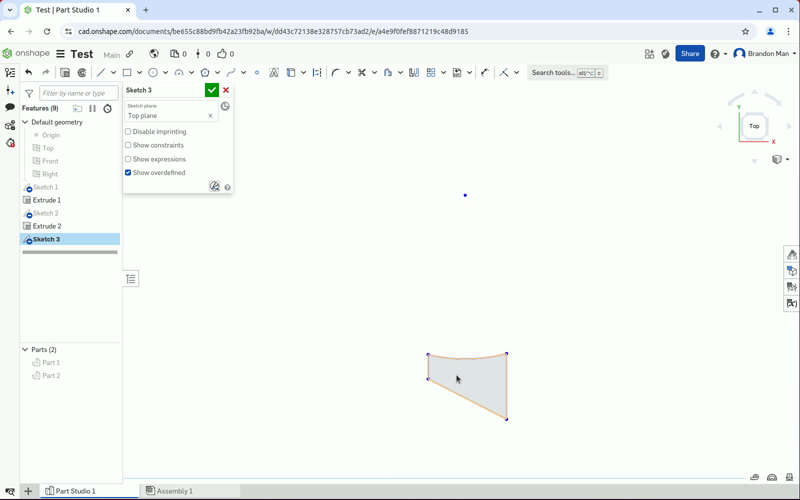
scroll(6)
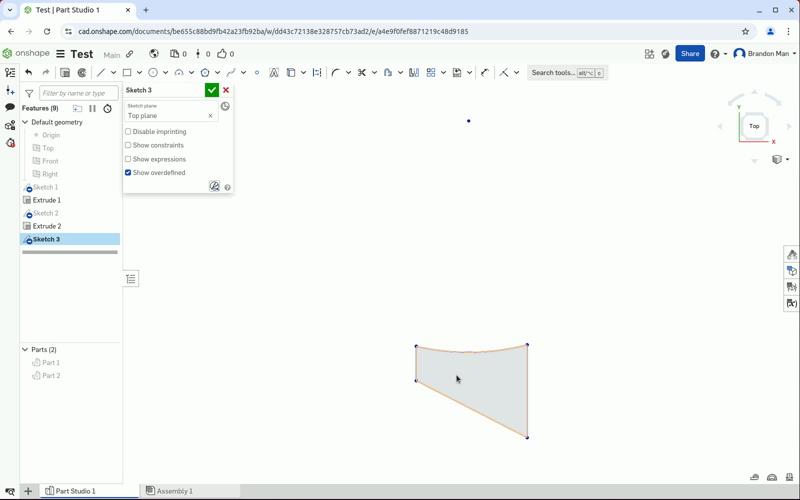
scroll(6)
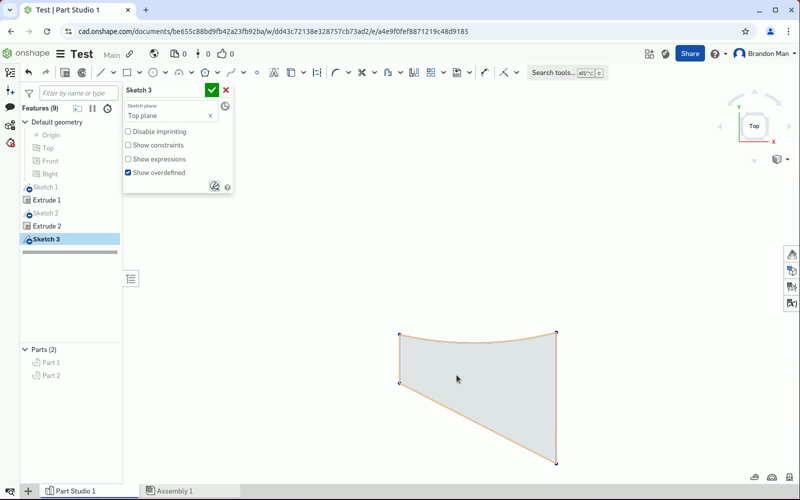
scroll(6)
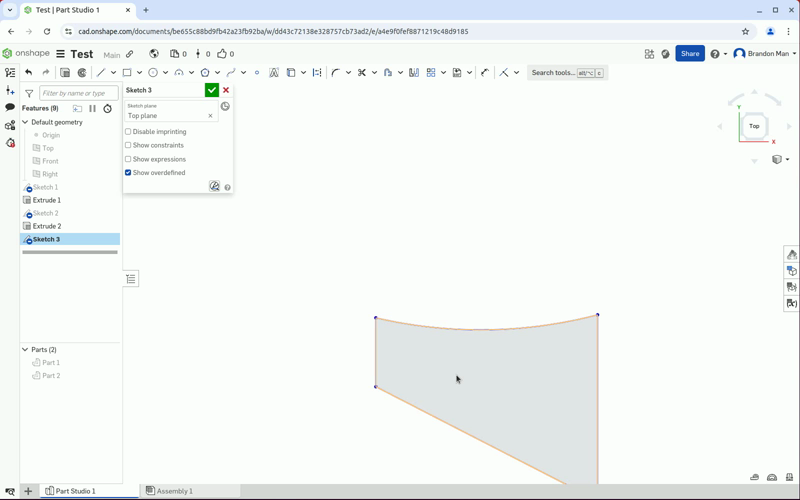
scroll(6)
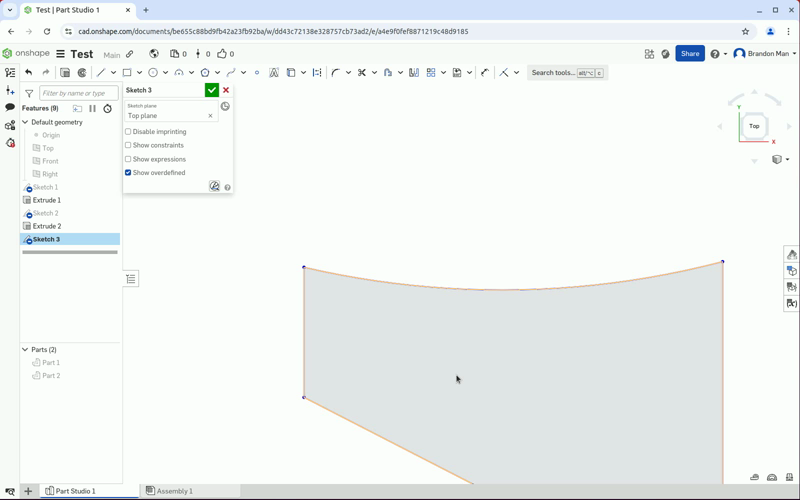
click(456, 374)
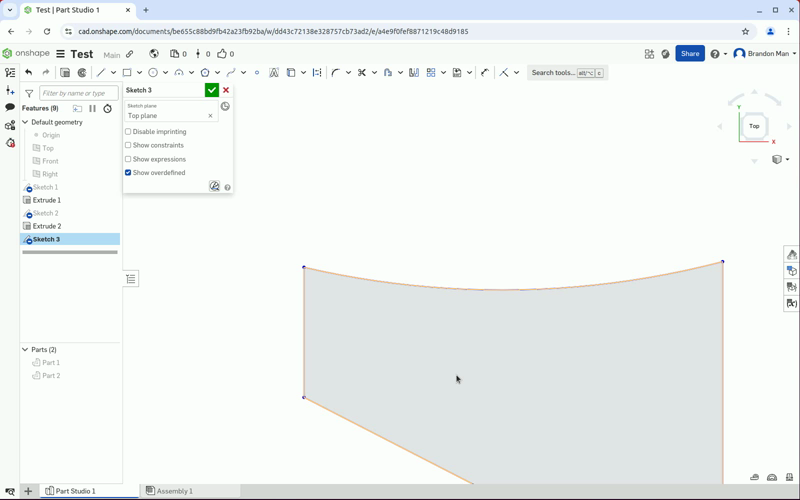
scroll(-6)
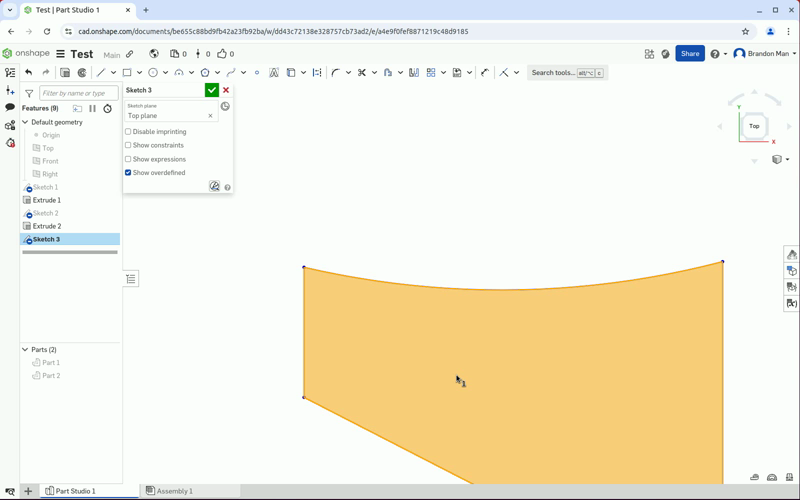
scroll(-6)
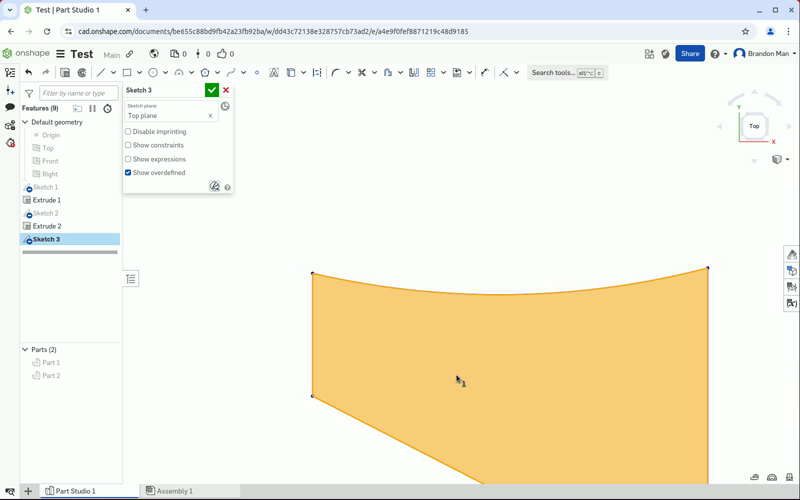
scroll(-6)
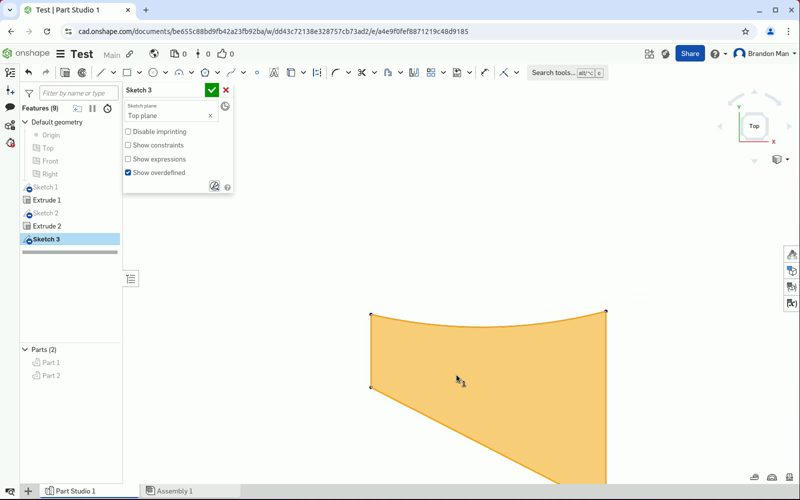
scroll(-6)
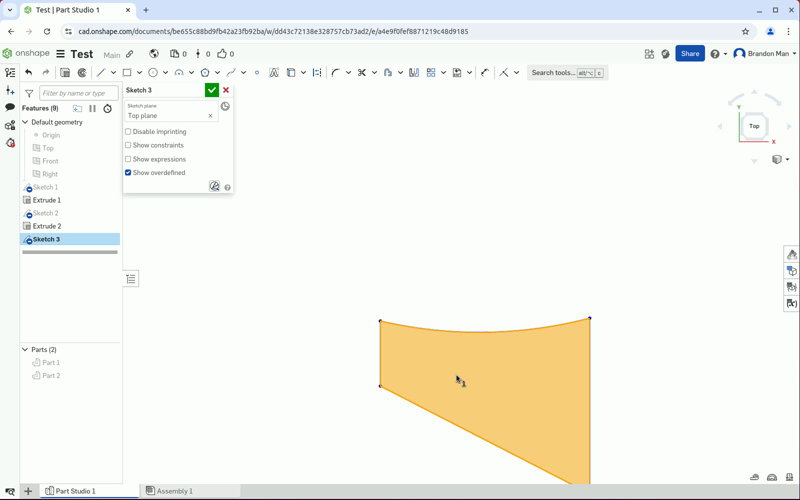
scroll(-6)
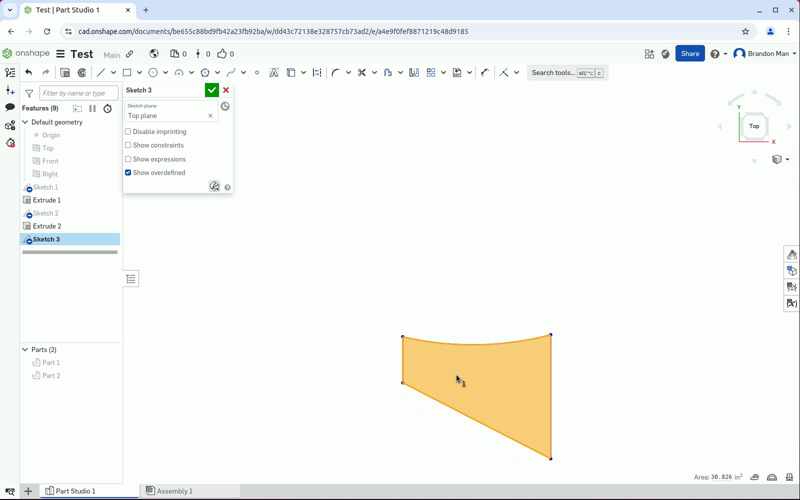
scroll(-6)
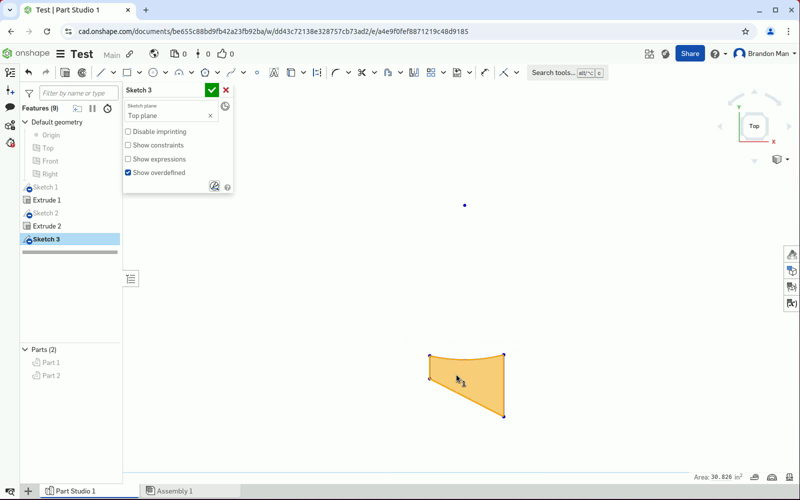
scroll(-6)
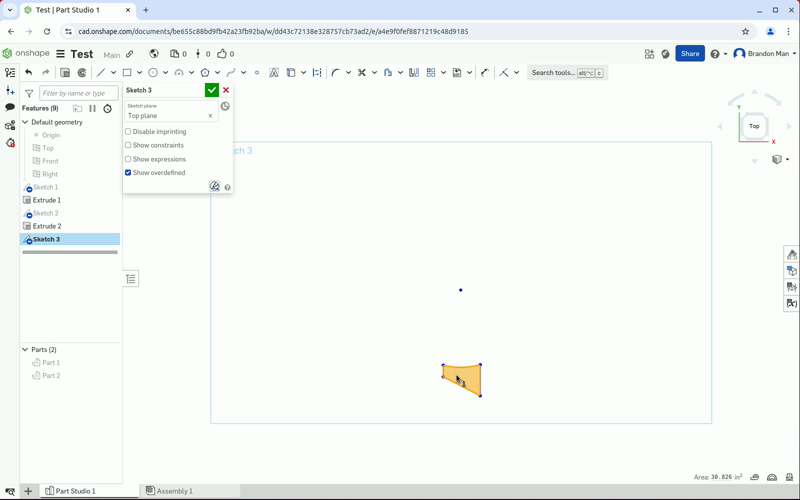
mouse_move(73, 352)
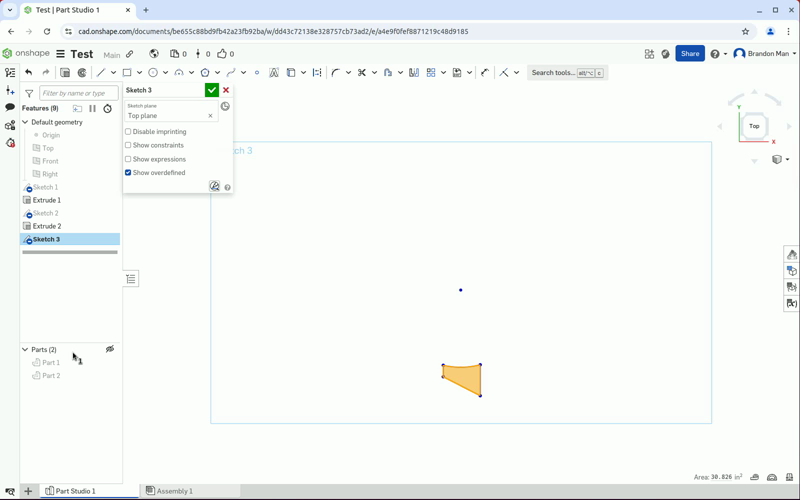
key(shift+y)
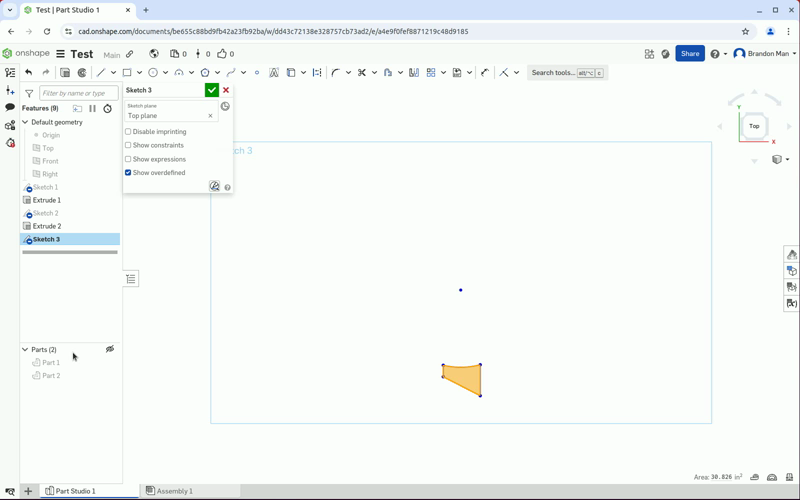
key(shift+e)
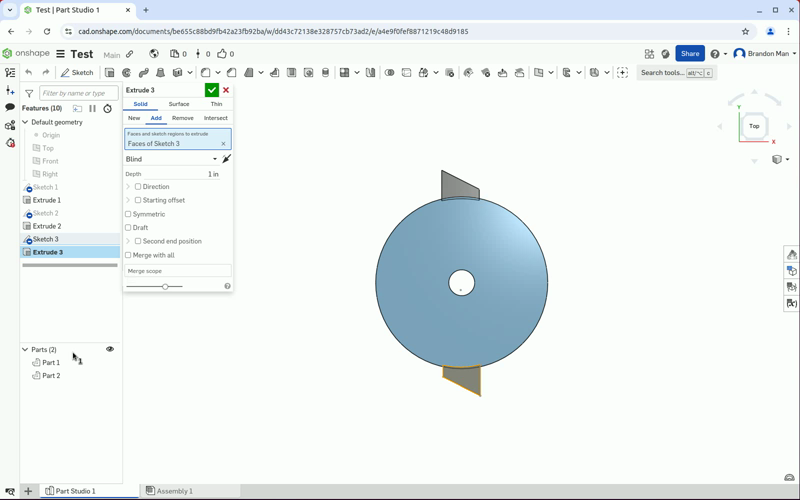
mouse_move(143, 106)
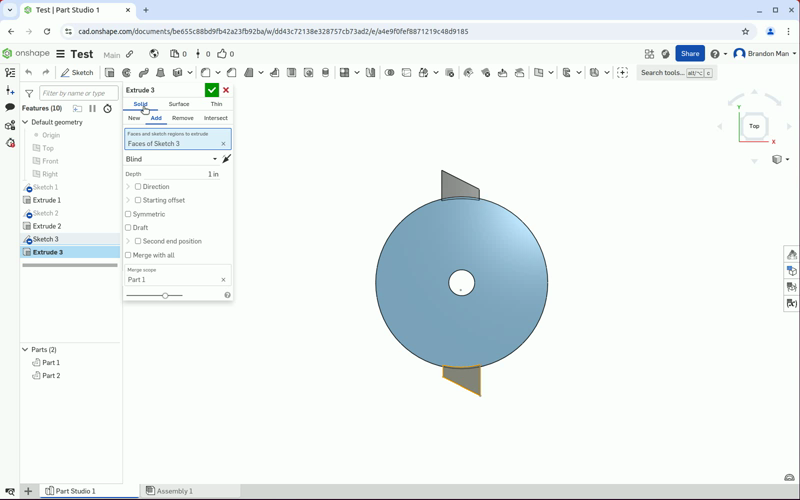
click(143, 106)
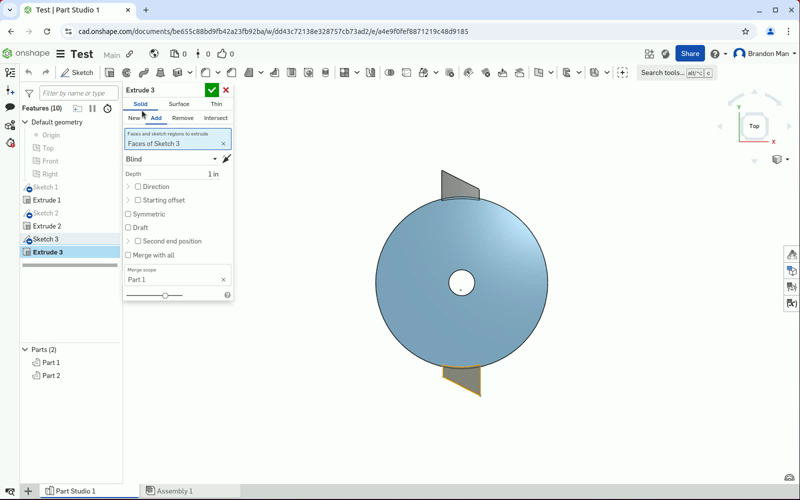
mouse_move(137, 120)
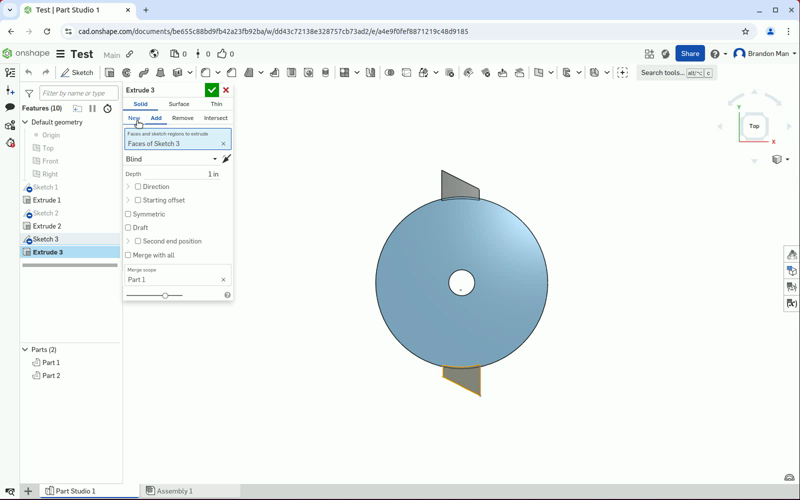
click(137, 120)
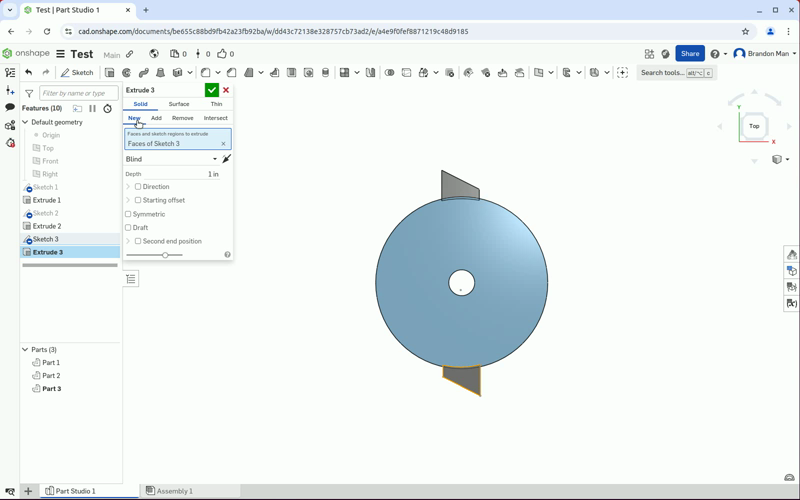
key(tab, 4)
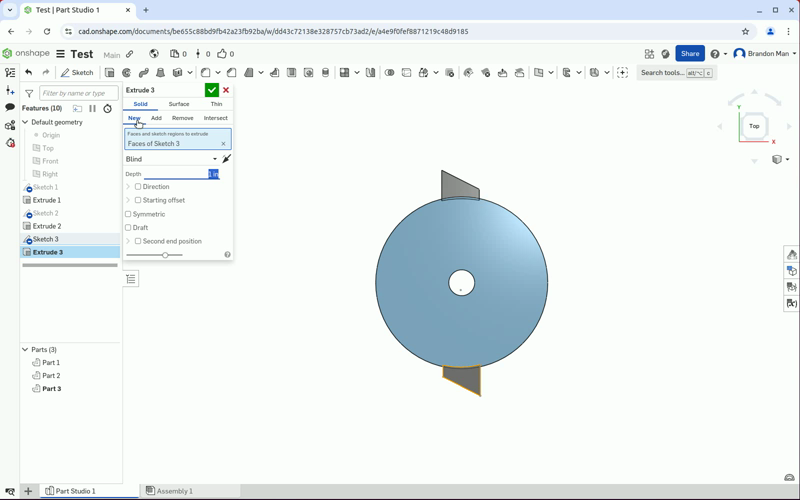
text(5.055)
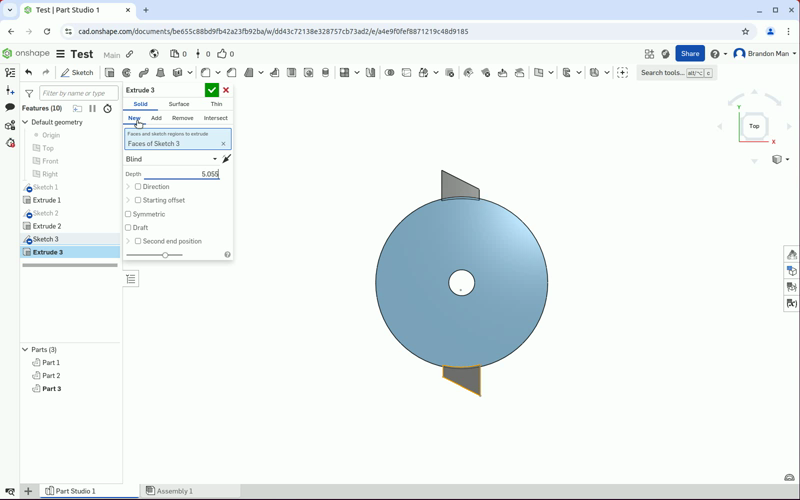
key(enter)
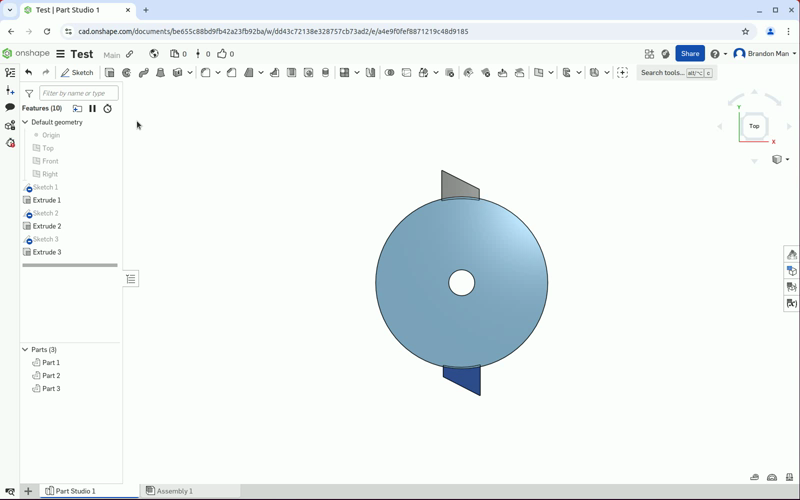
key(shift+h)
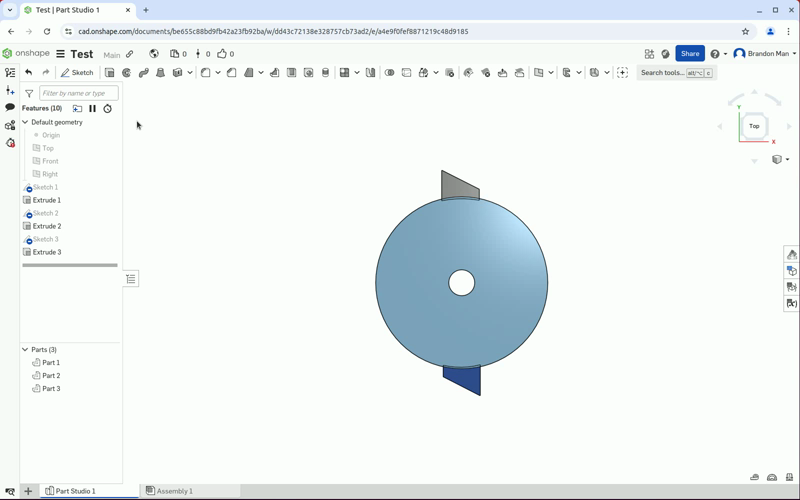
key(shift+h)
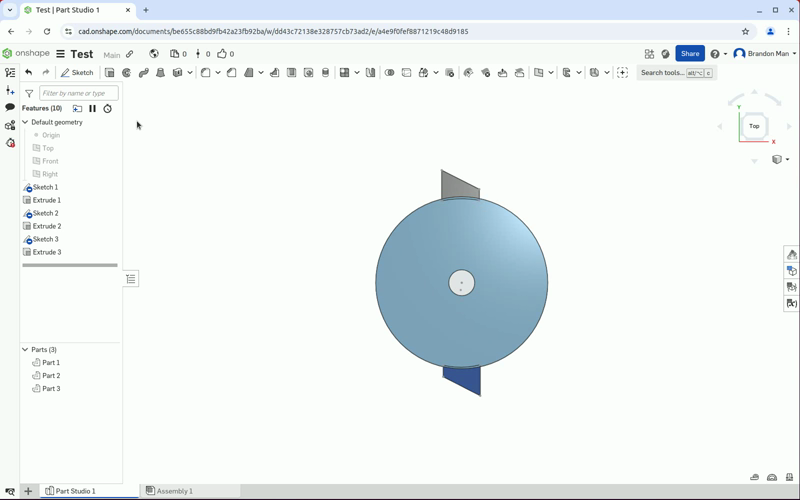
key(shift+7)
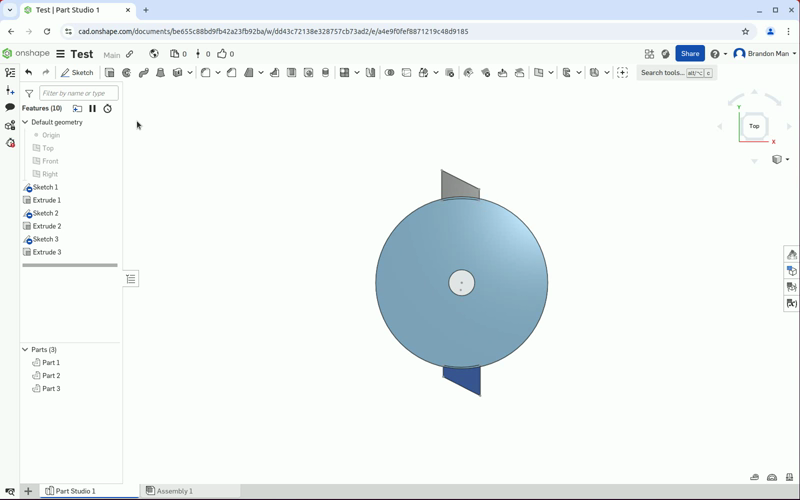
key(up, 3)
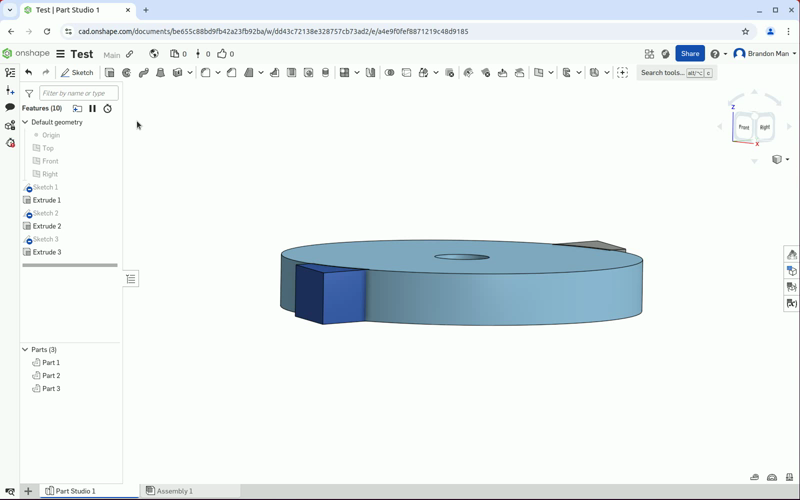
key(left, 3)
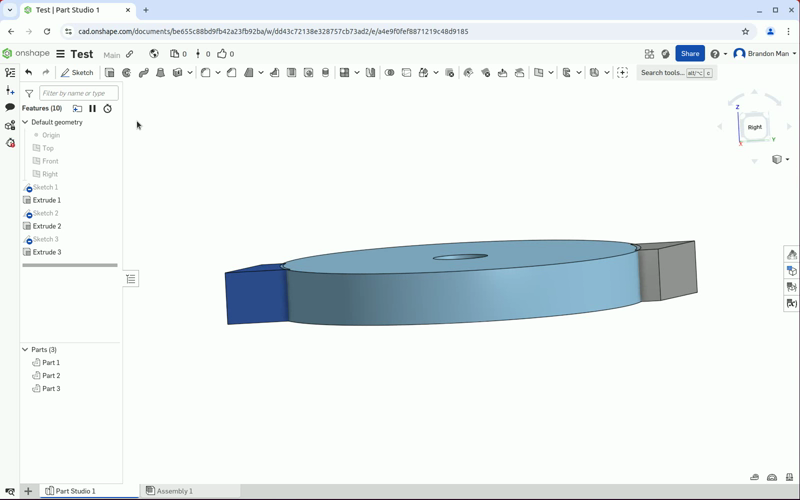
key(right, 3)
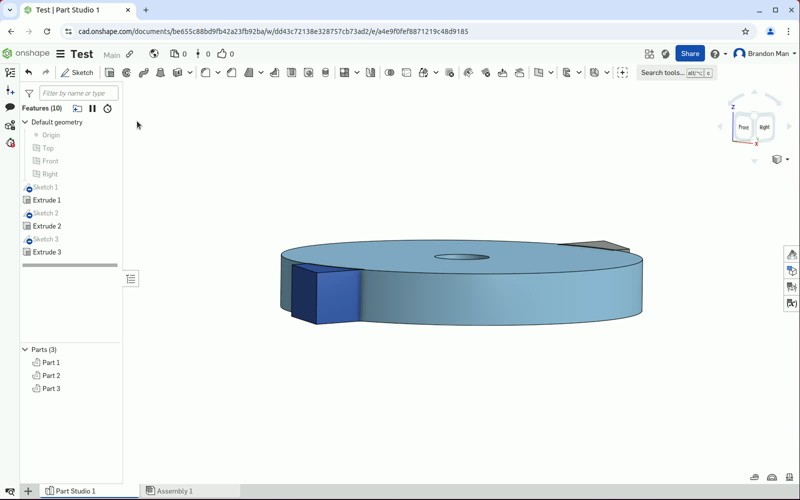
key(down, 3)
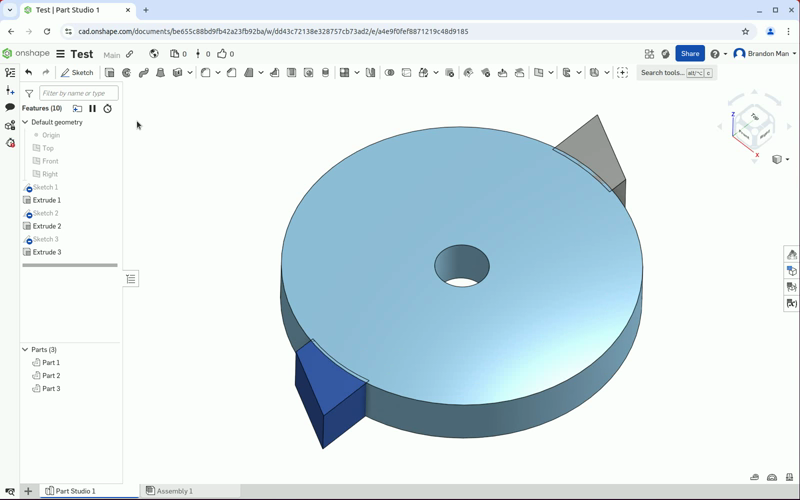
mouse_move(73, 189)
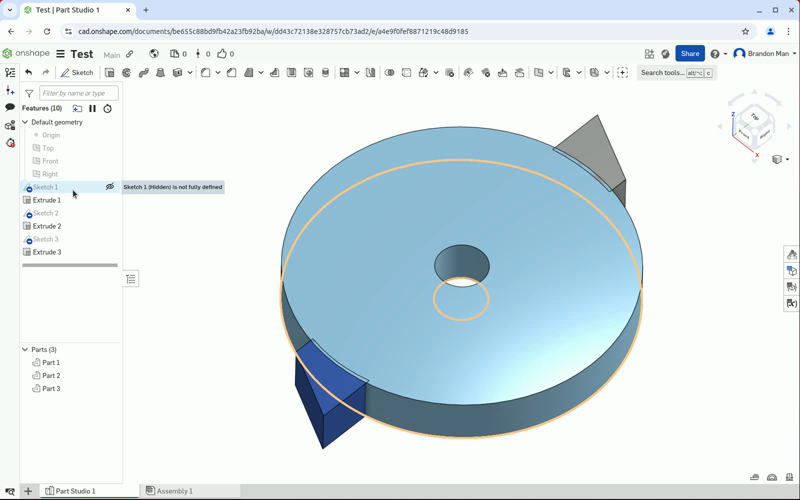
click(73, 189)